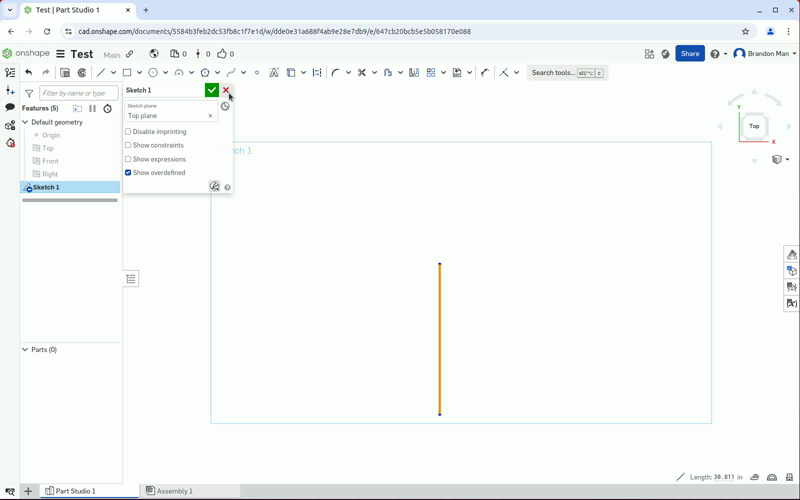
key(shift+h)
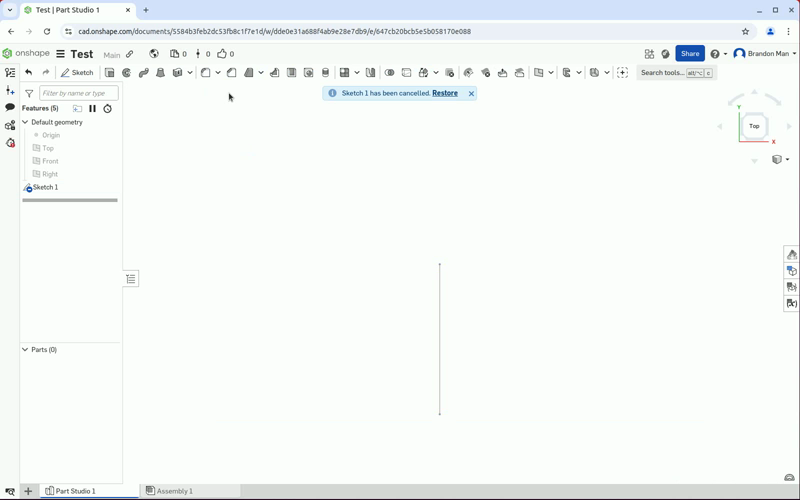
key(shift+s)
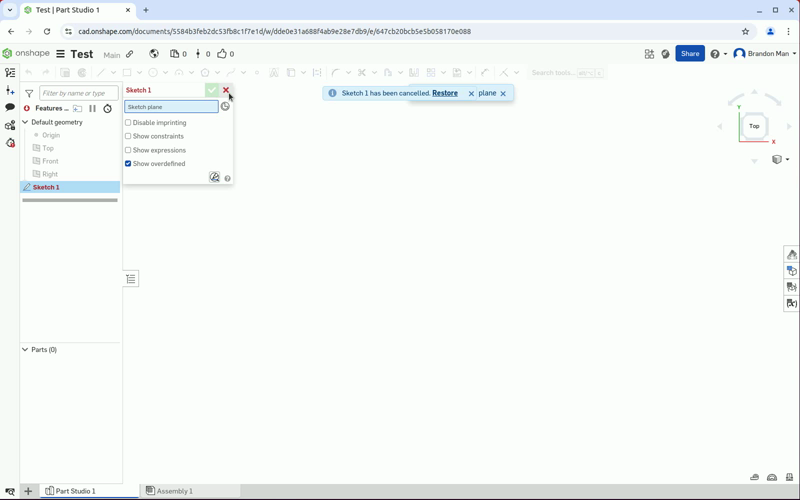
mouse_move(73, 150)
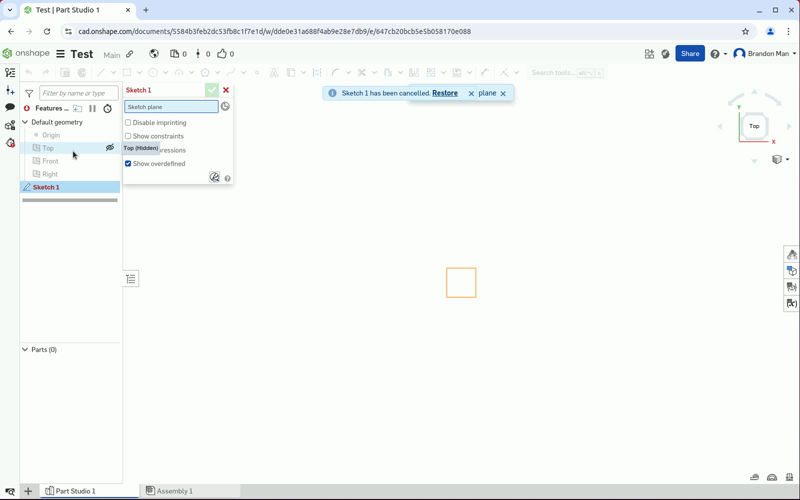
click(73, 150)
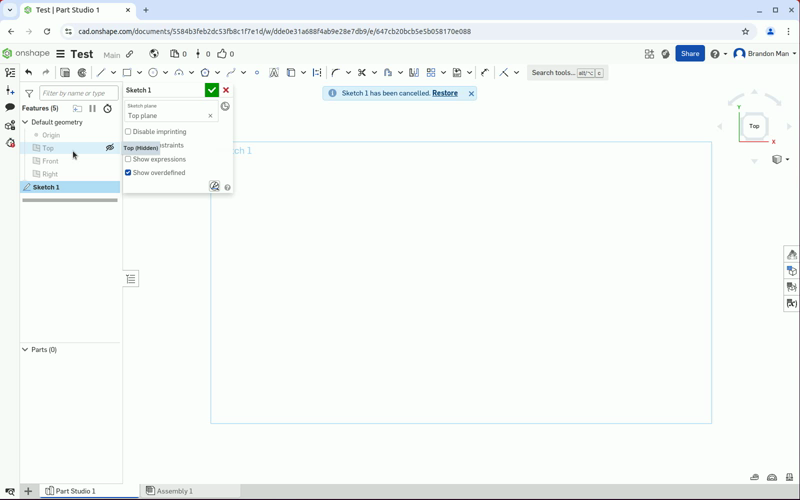
mouse_move(73, 352)
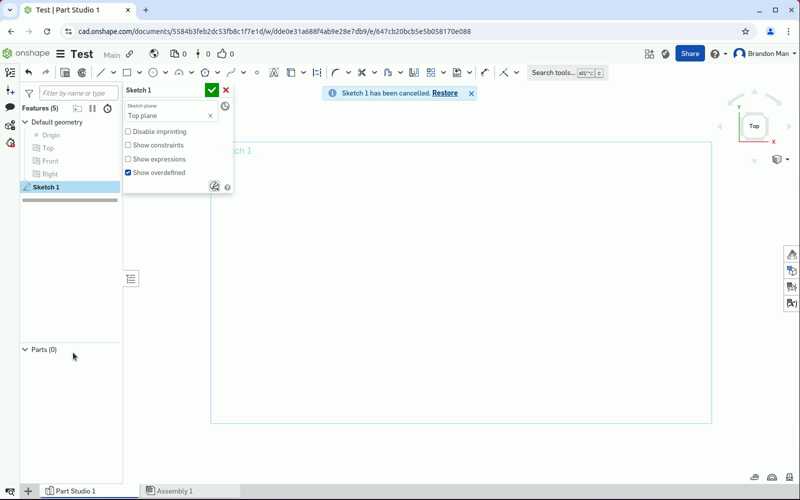
key(y)
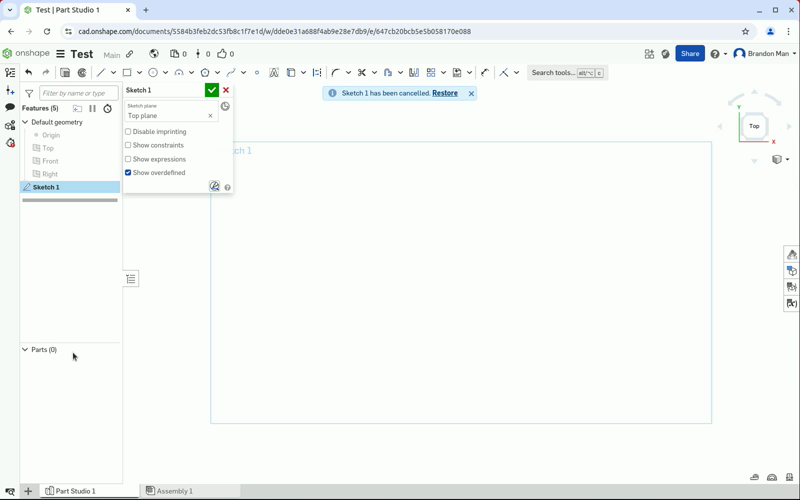
key(c)
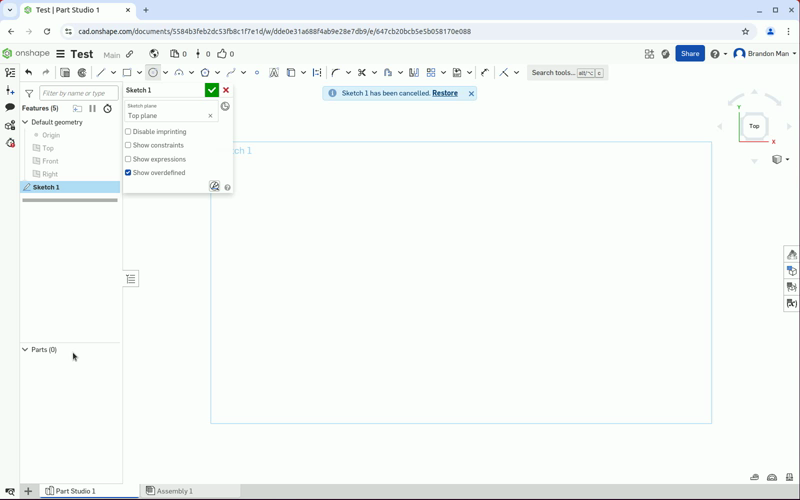
key_down(shift)
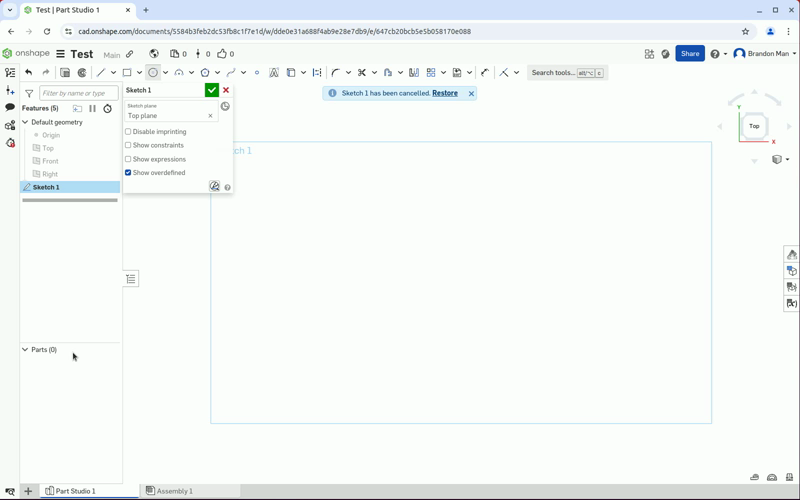
mouse_move(461, 282)
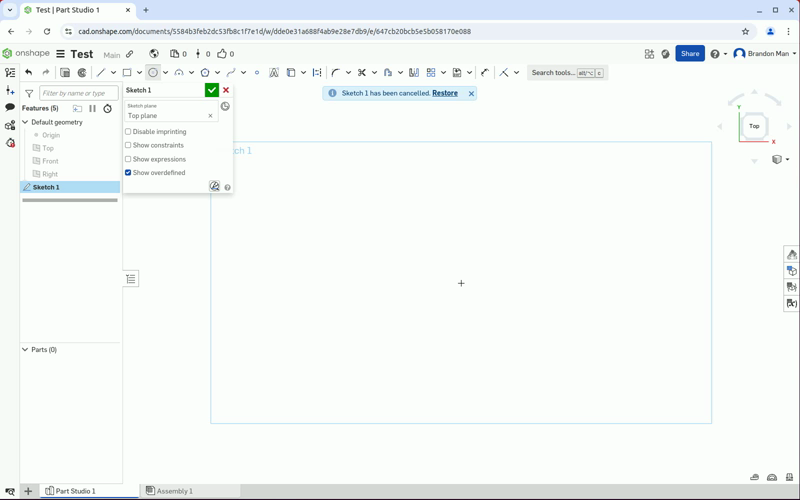
click(461, 282)
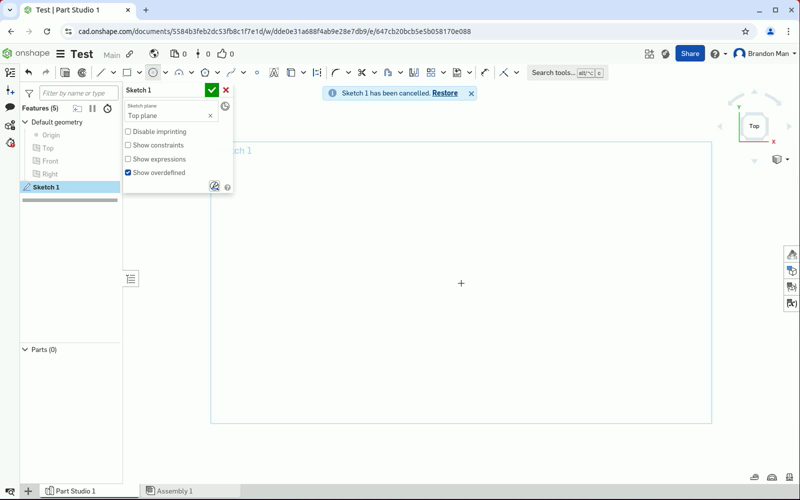
key_up(shift)
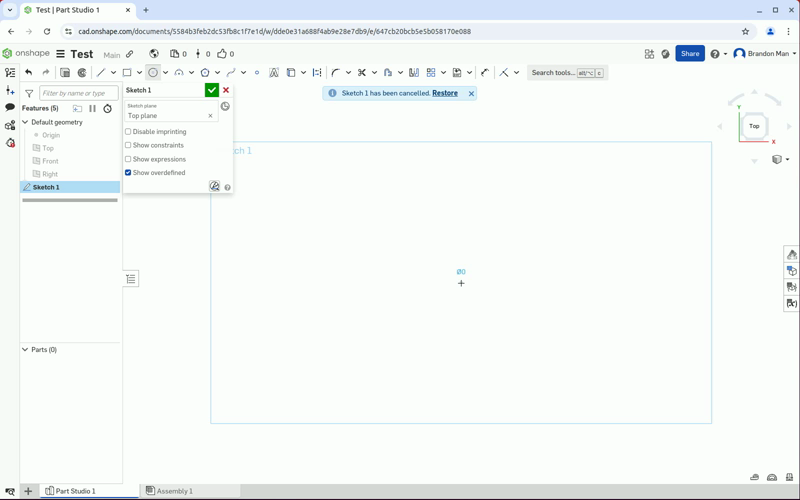
mouse_move(477, 282)
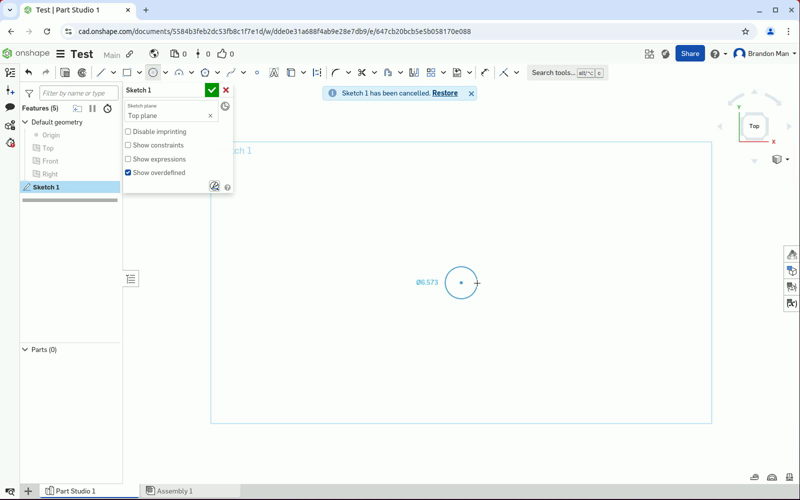
click(477, 282)
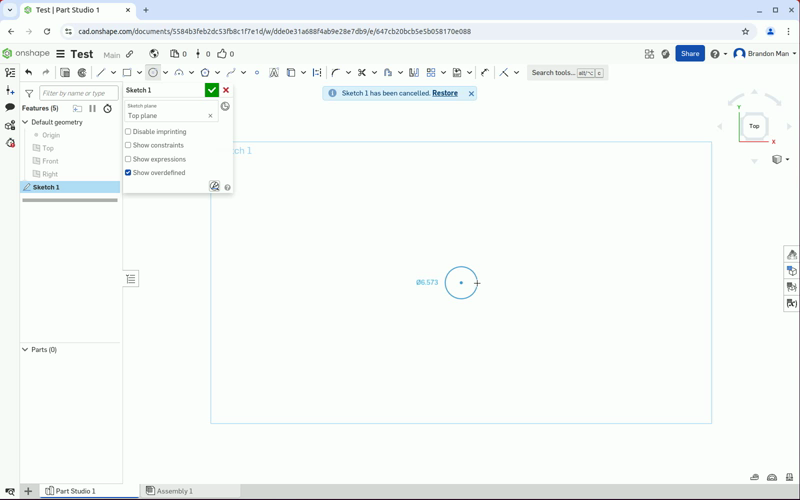
key(esc)
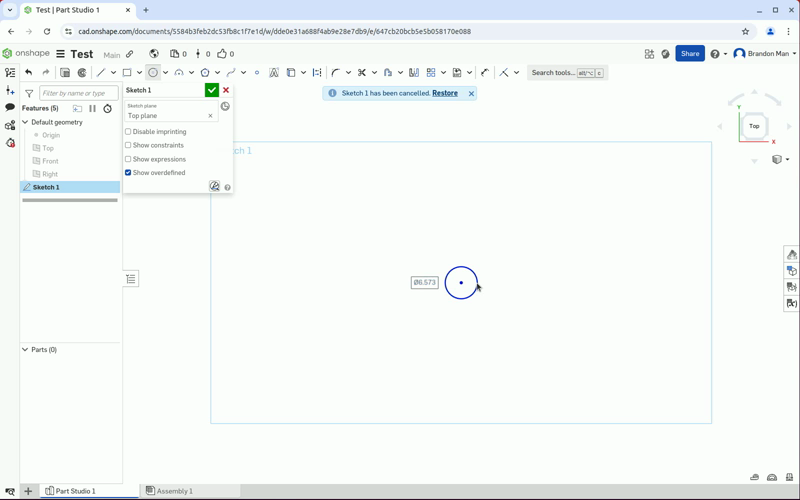
key(c)
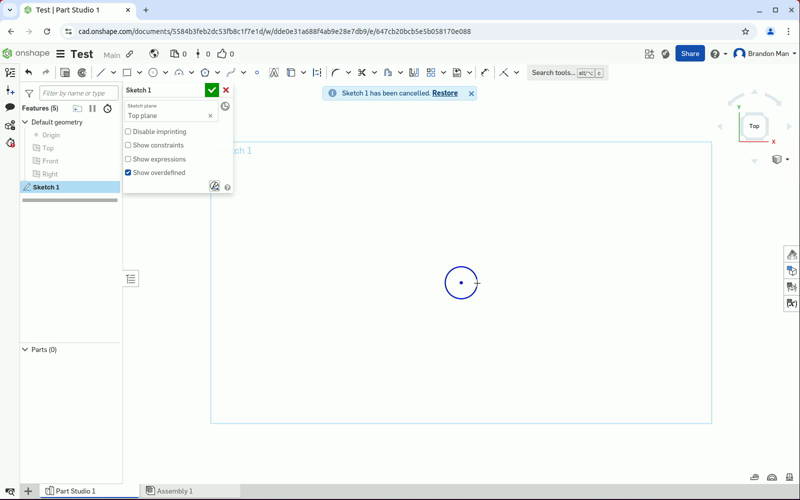
key_down(shift)
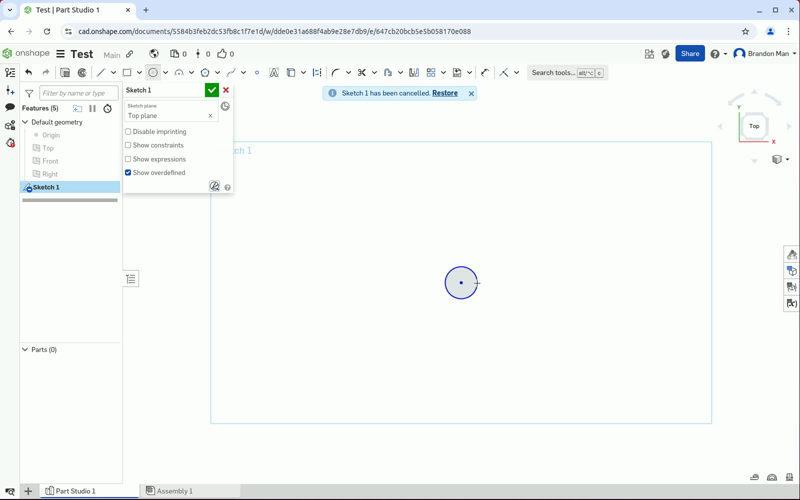
mouse_move(461, 282)
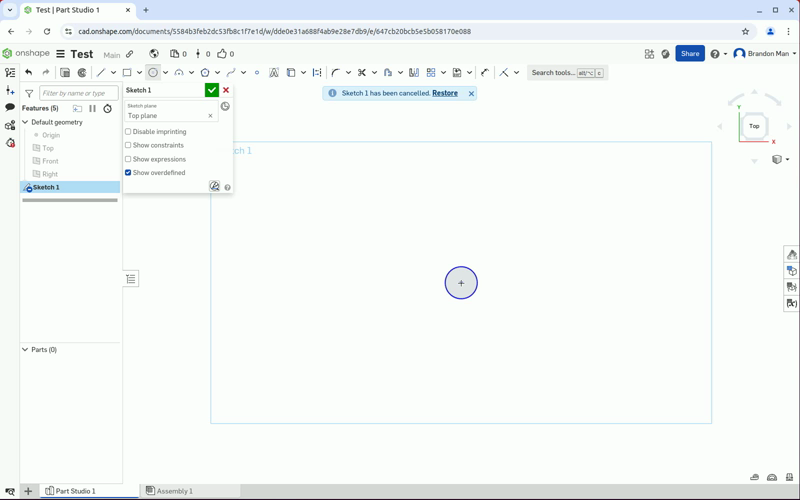
click(461, 282)
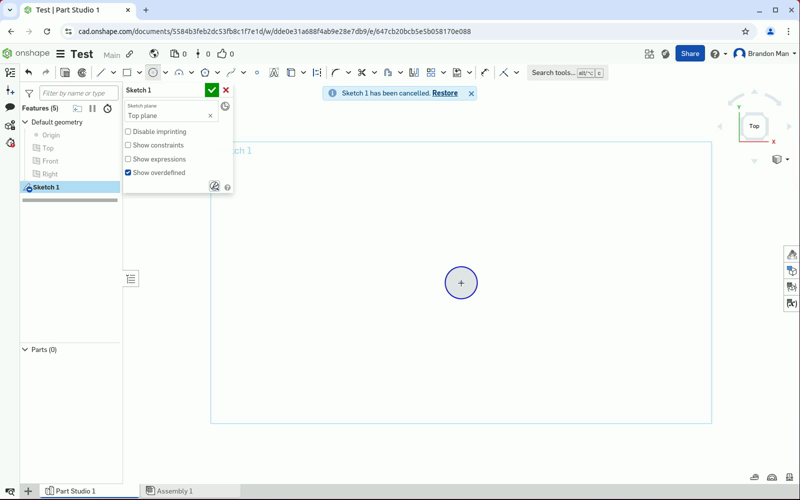
key_up(shift)
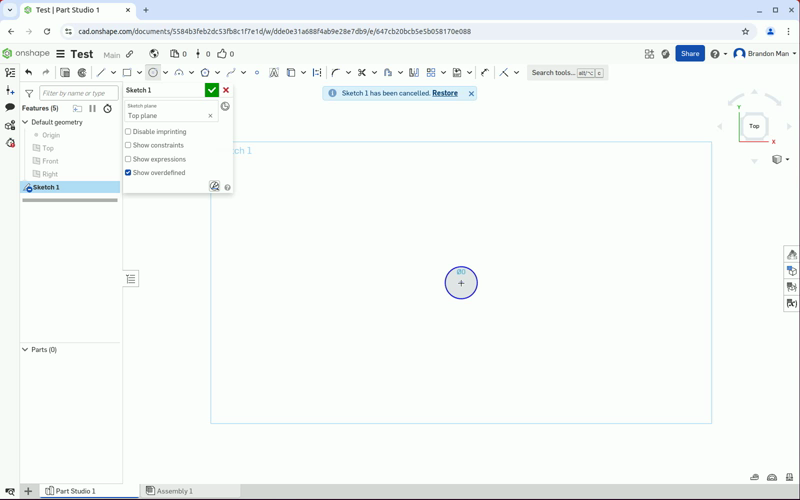
mouse_move(471, 282)
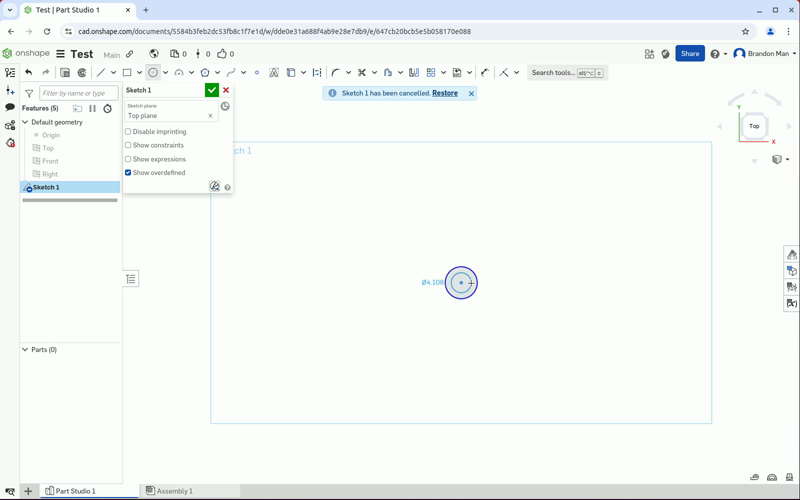
click(471, 282)
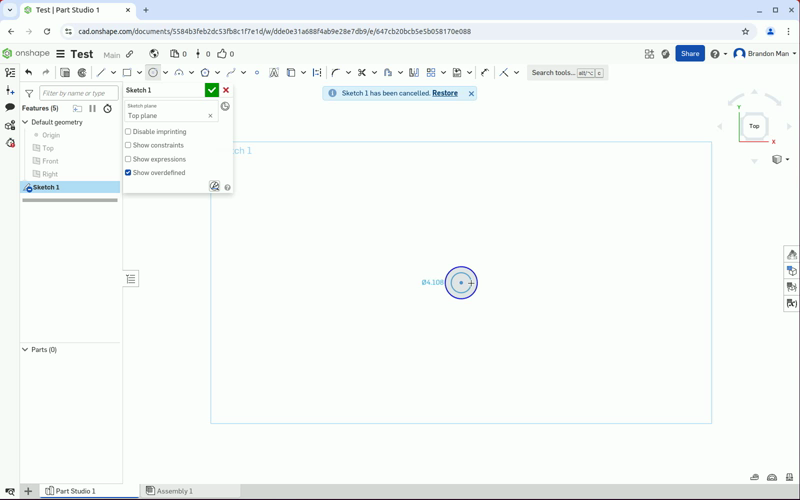
key(esc)
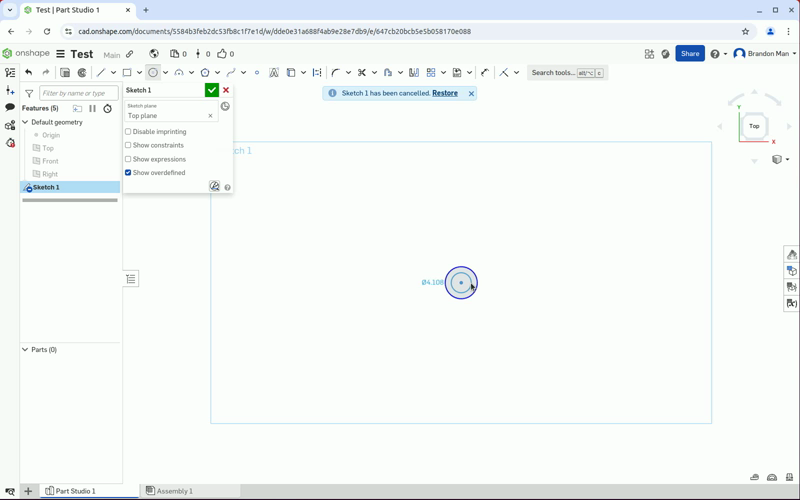
mouse_move(462, 270)
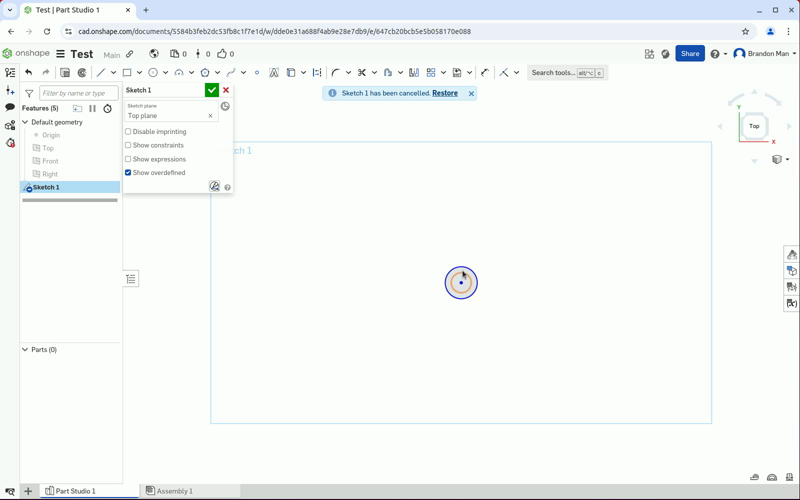
scroll(6)
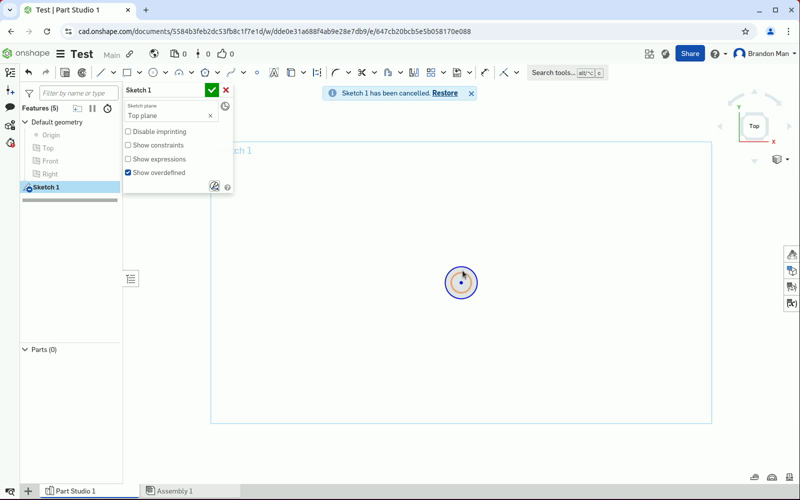
scroll(6)
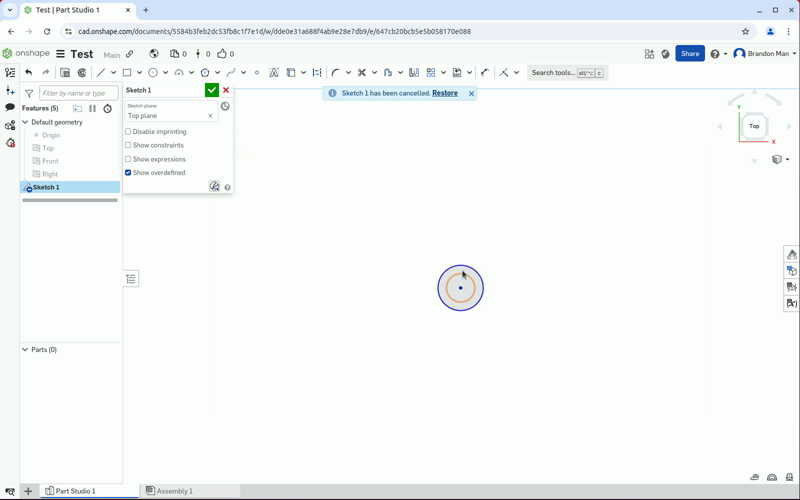
scroll(6)
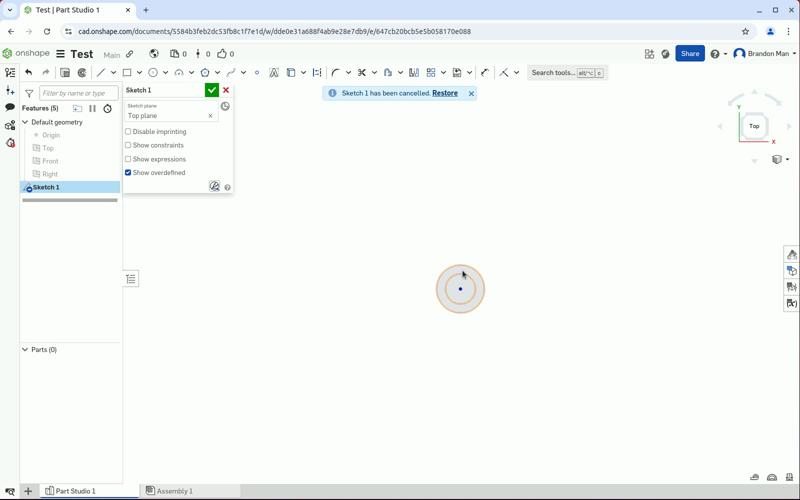
scroll(6)
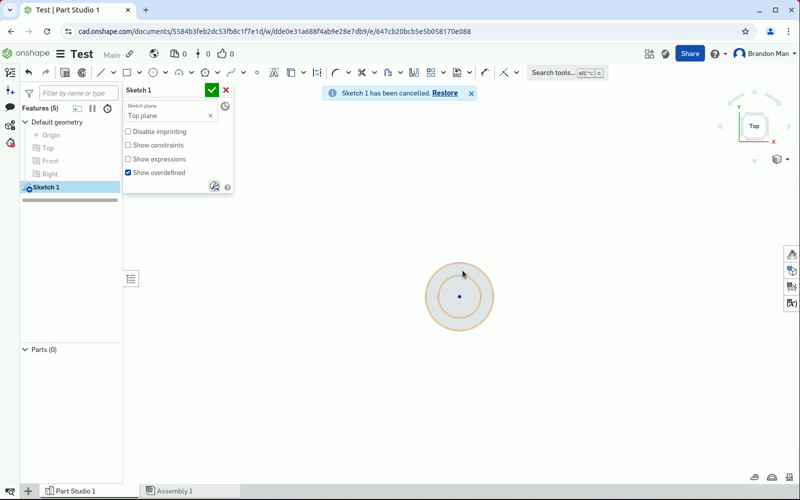
scroll(6)
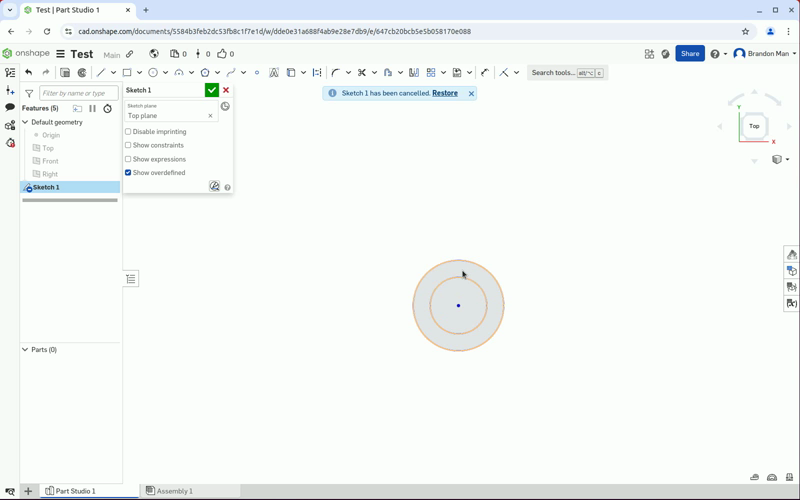
scroll(6)
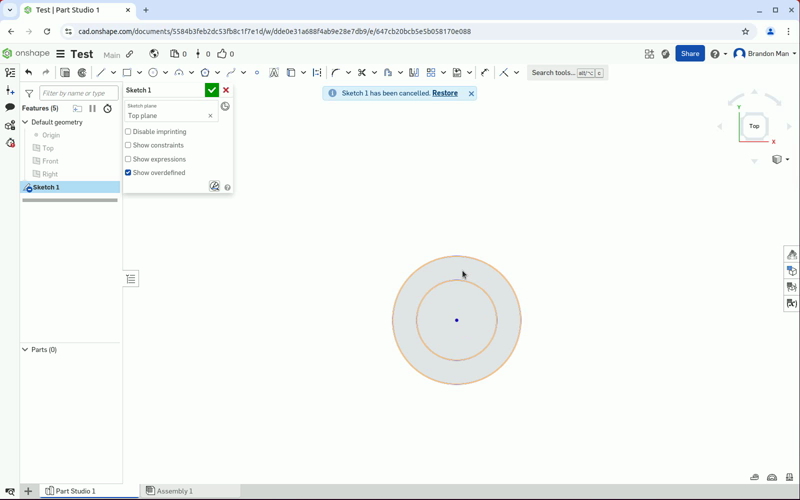
scroll(6)
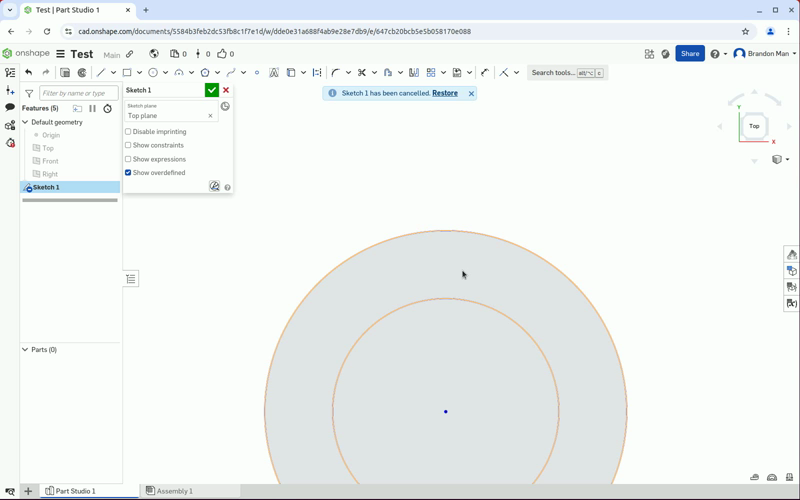
click(462, 270)
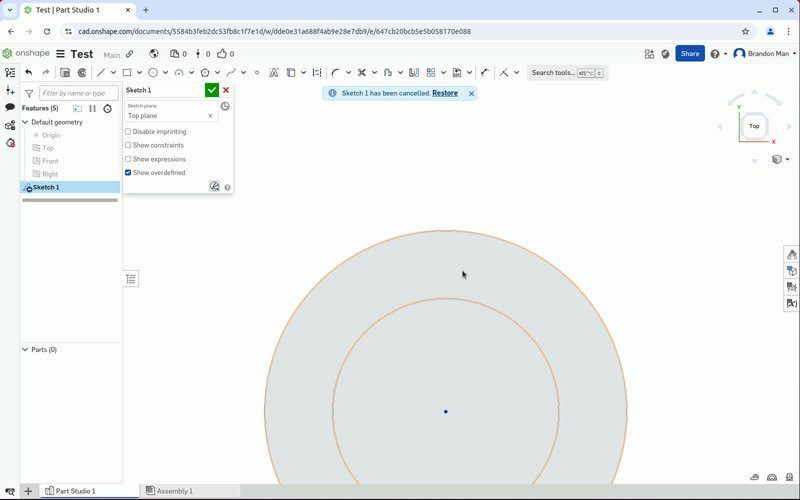
scroll(-6)
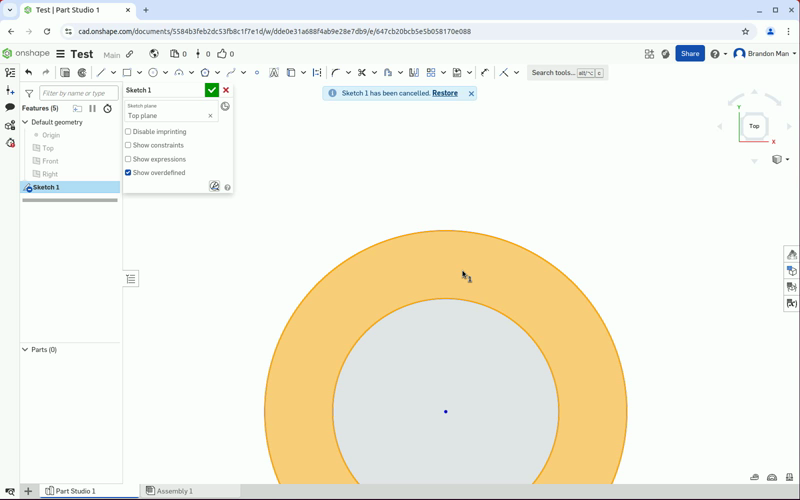
scroll(-6)
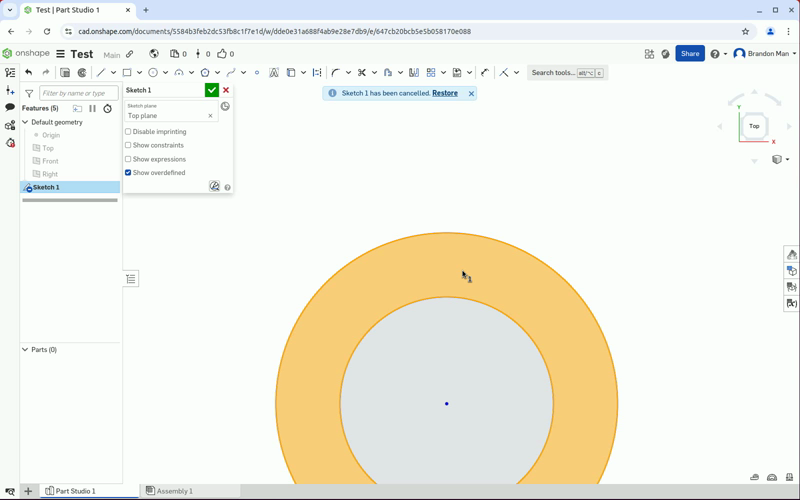
scroll(-6)
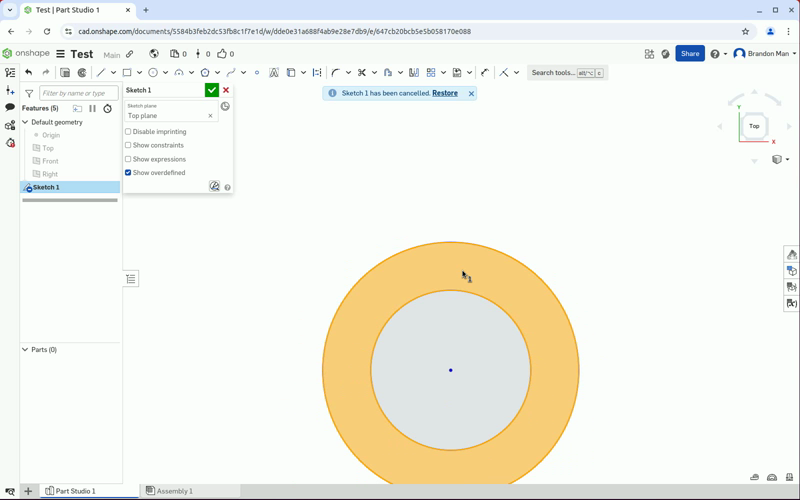
scroll(-6)
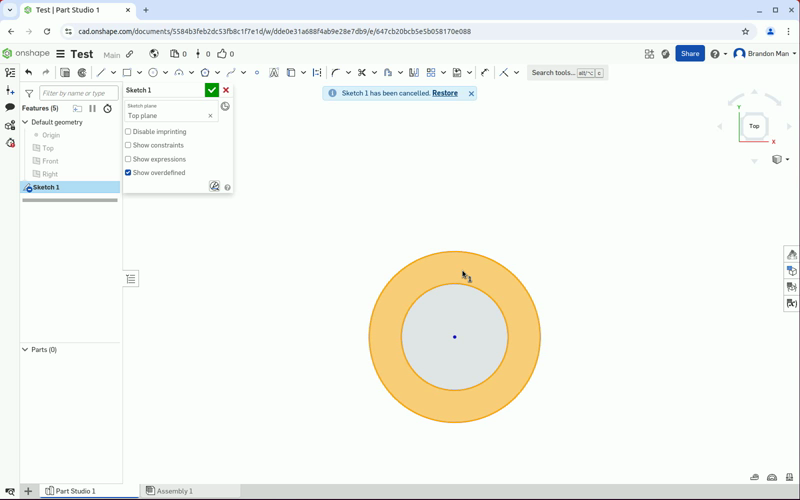
scroll(-6)
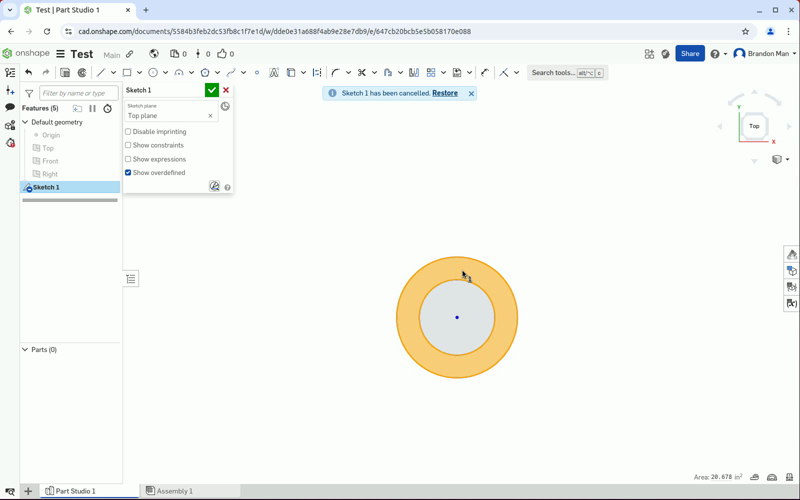
scroll(-6)
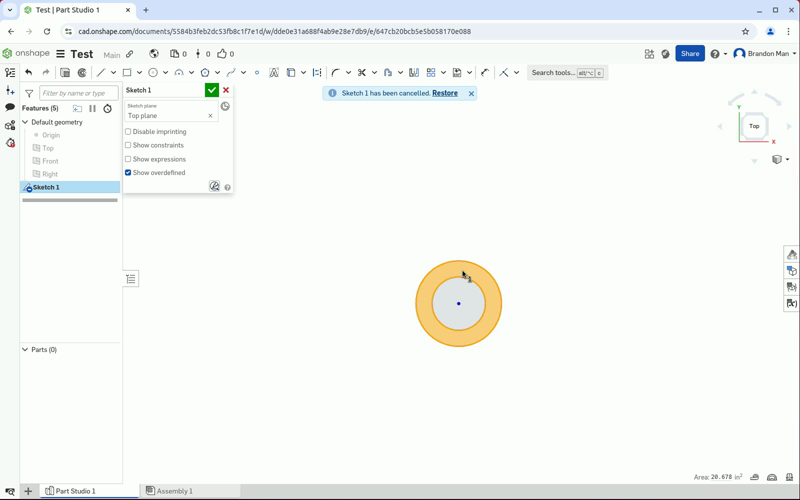
scroll(-6)
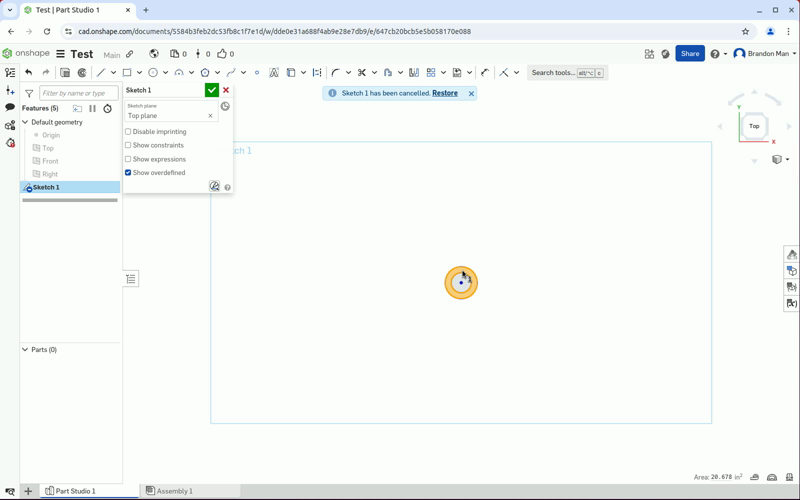
mouse_move(73, 352)
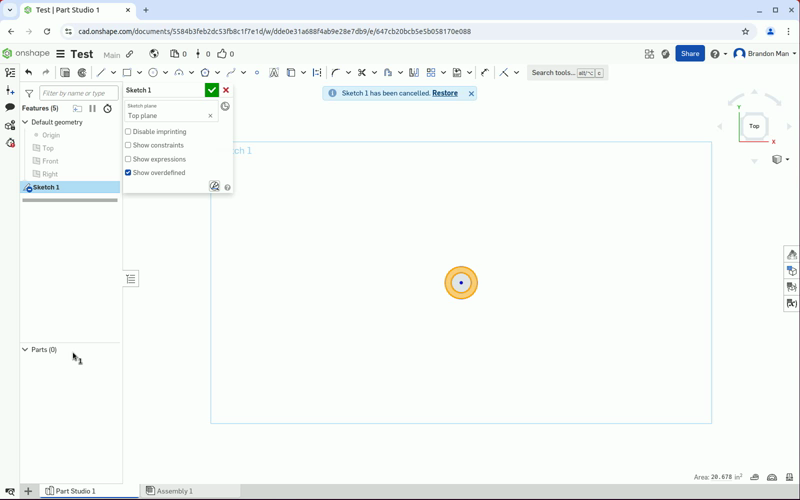
key(shift+y)
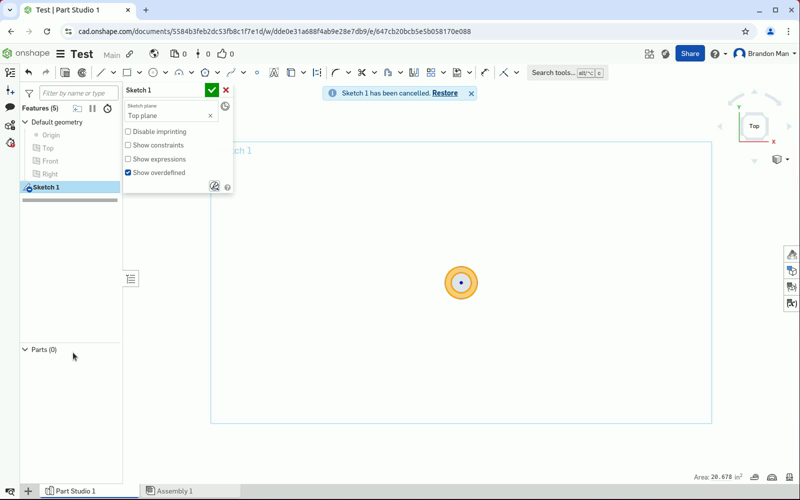
key(shift+e)
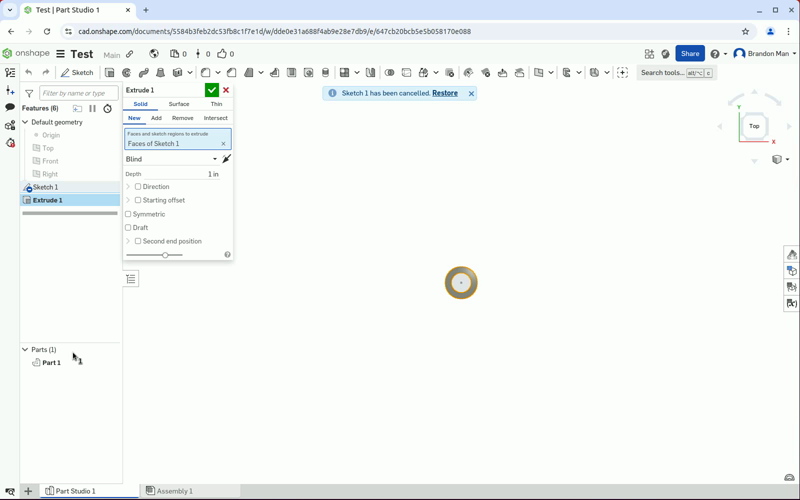
mouse_move(143, 106)
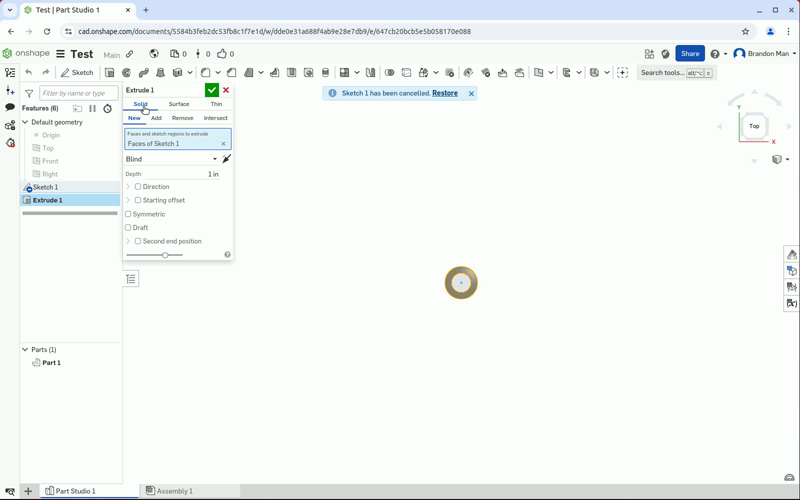
click(143, 106)
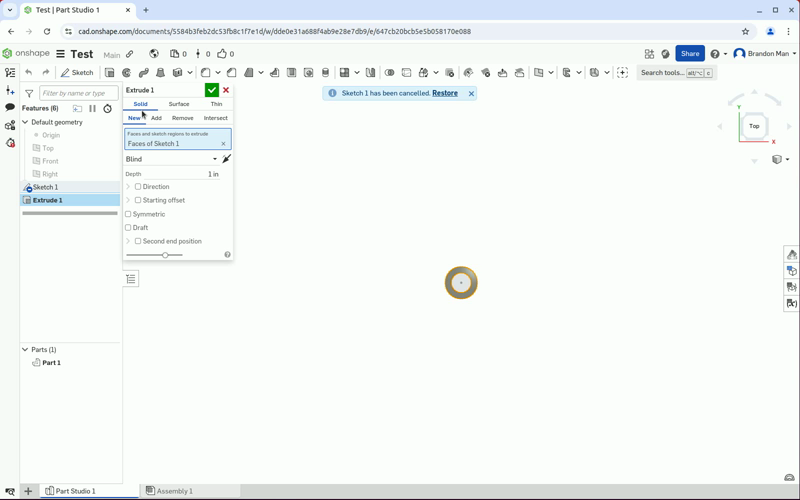
mouse_move(137, 120)
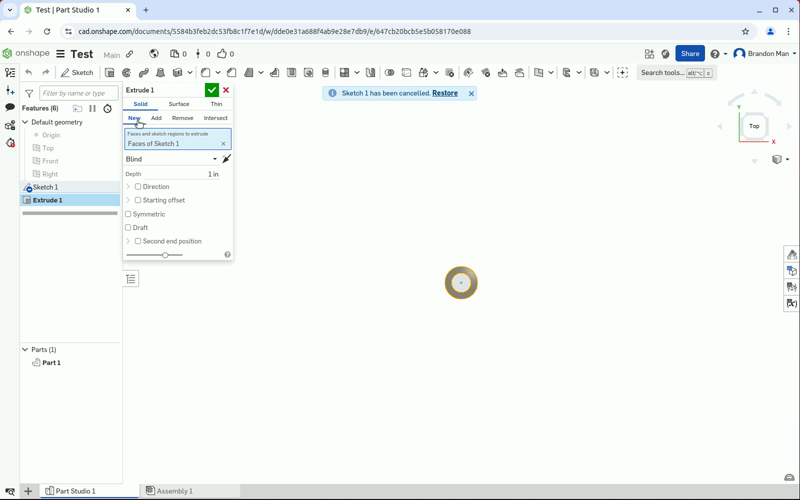
click(137, 120)
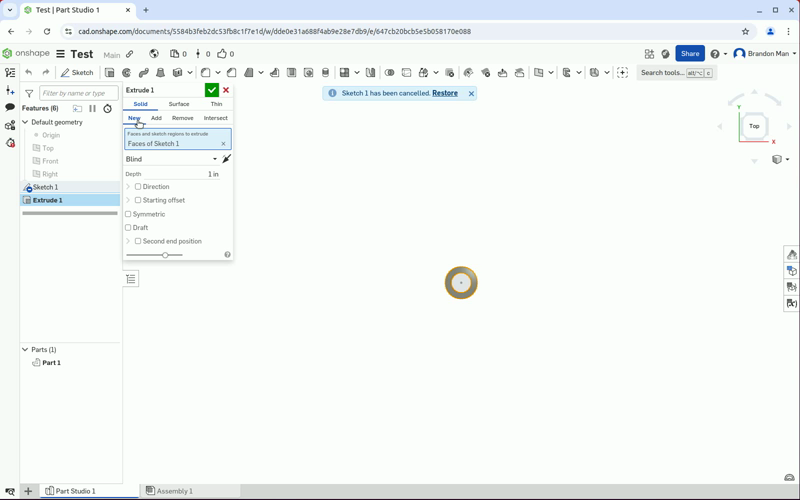
key(tab, 4)
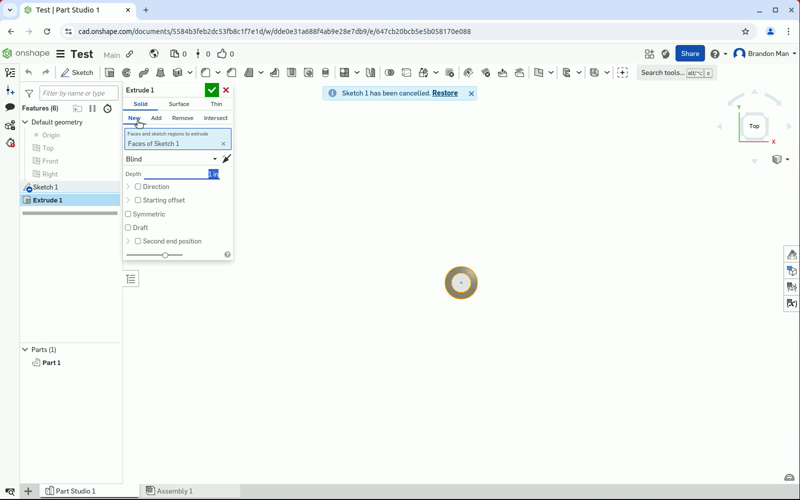
text(23.108)
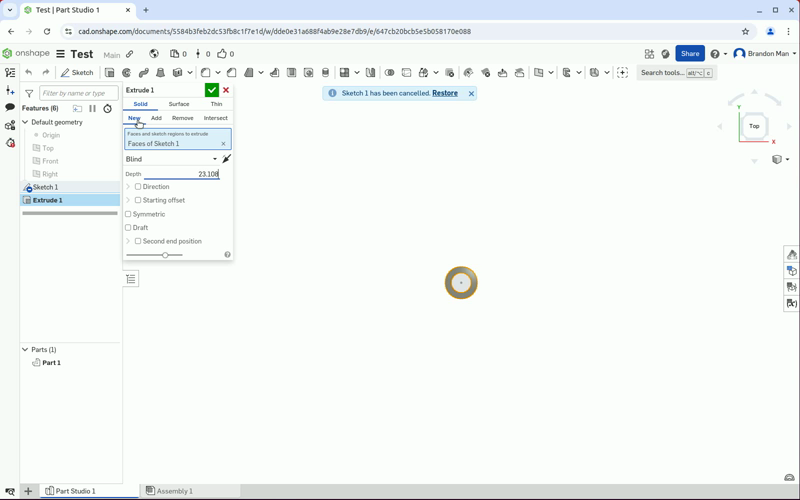
key(enter)
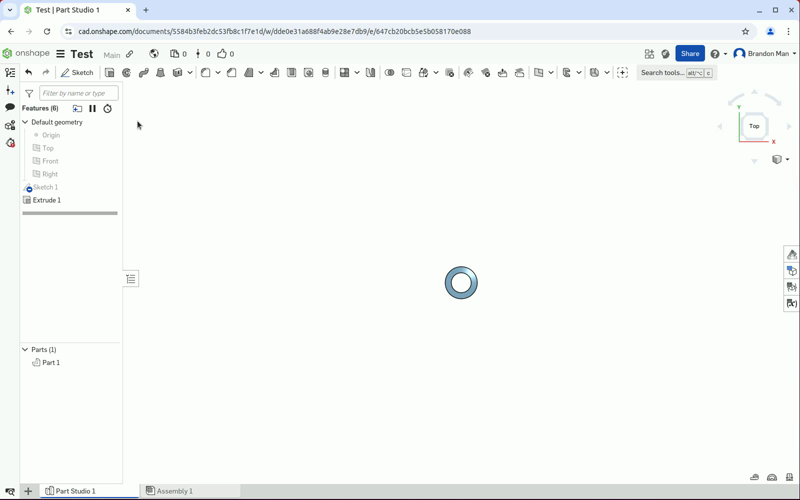
key(shift+h)
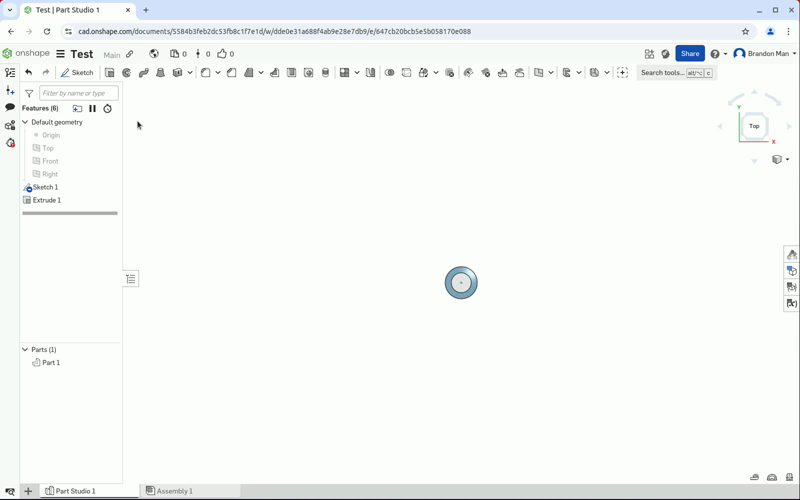
key(shift+h)
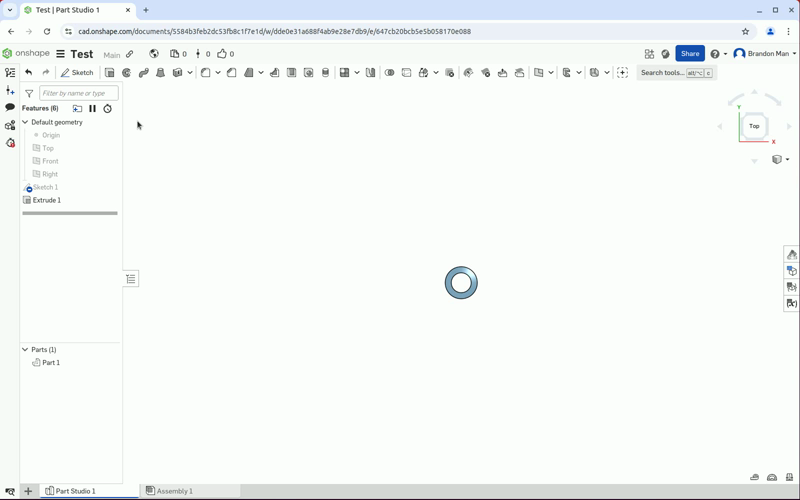
mouse_move(73, 189)
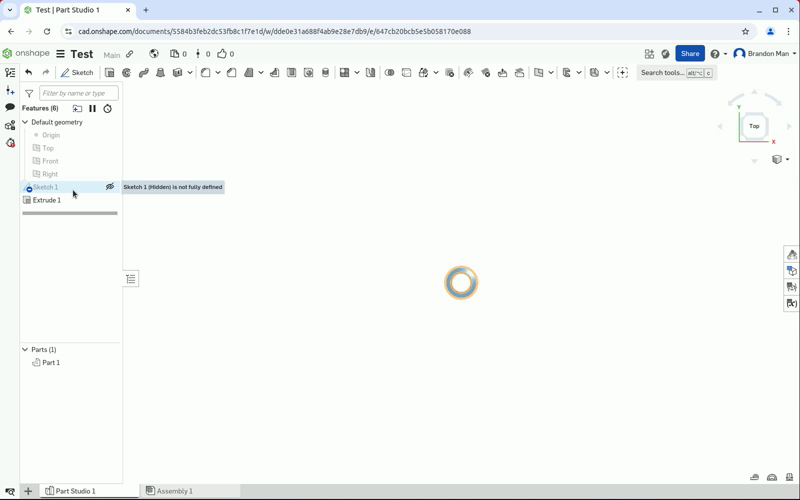
click(73, 189)
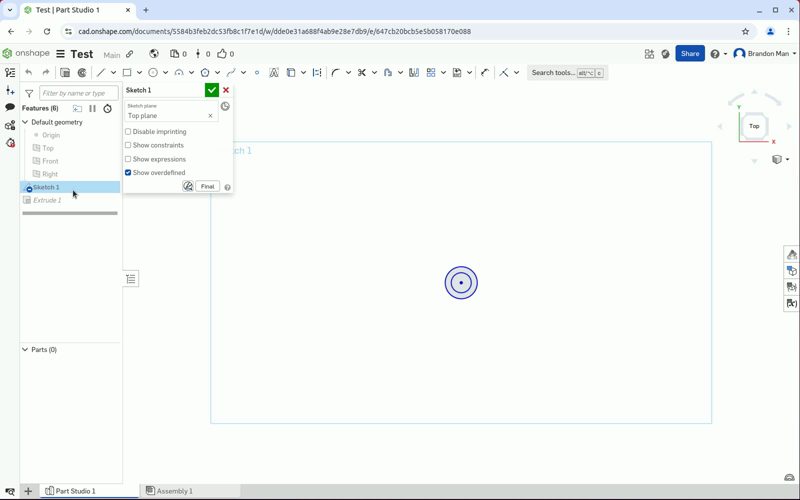
mouse_move(229, 92)
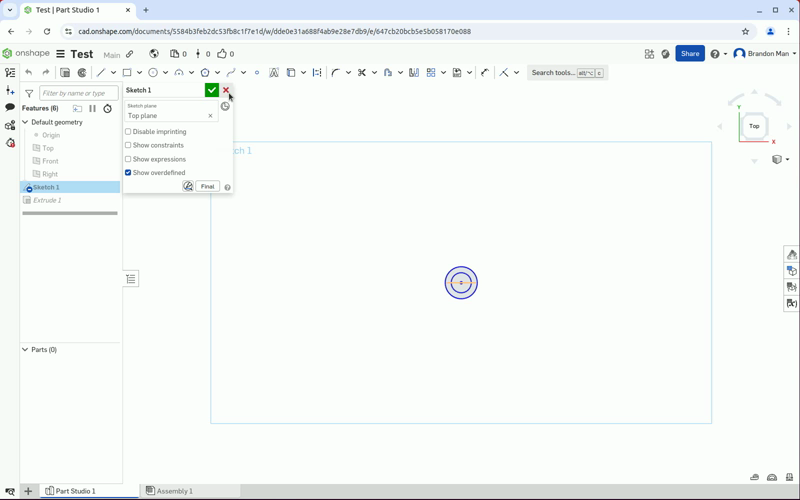
click(229, 92)
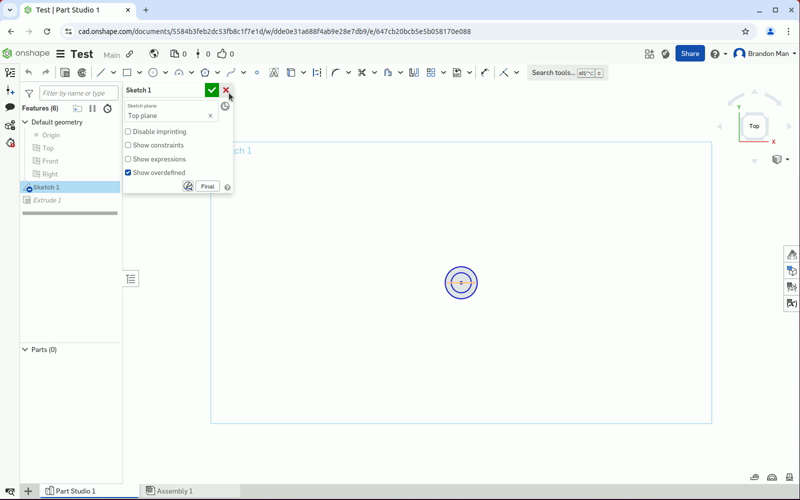
key(shift+s)
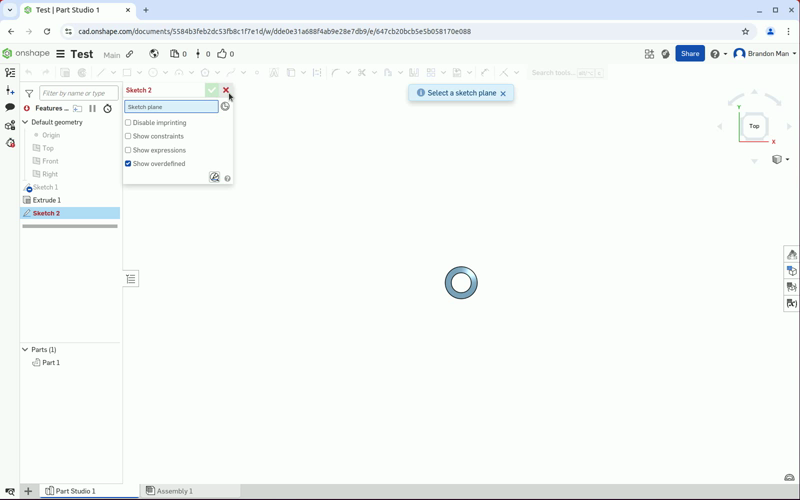
mouse_move(73, 150)
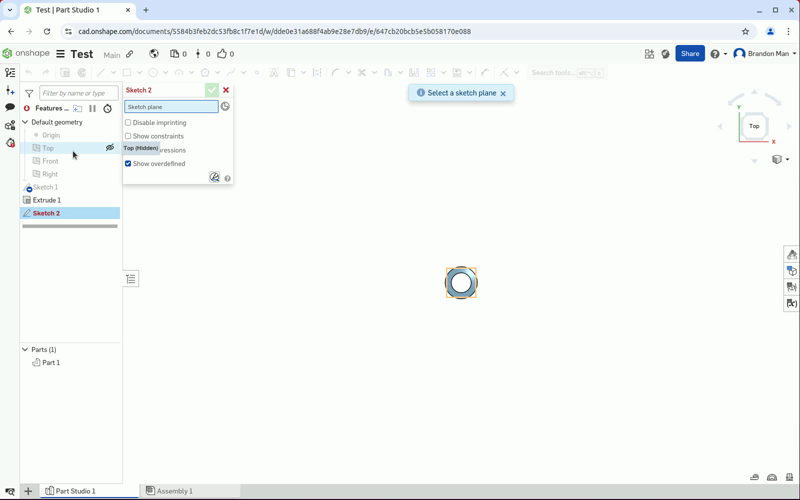
click(73, 150)
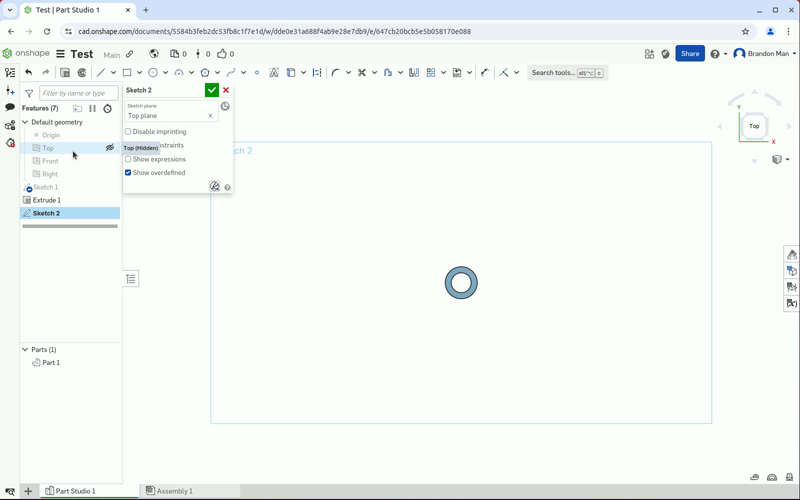
mouse_move(73, 352)
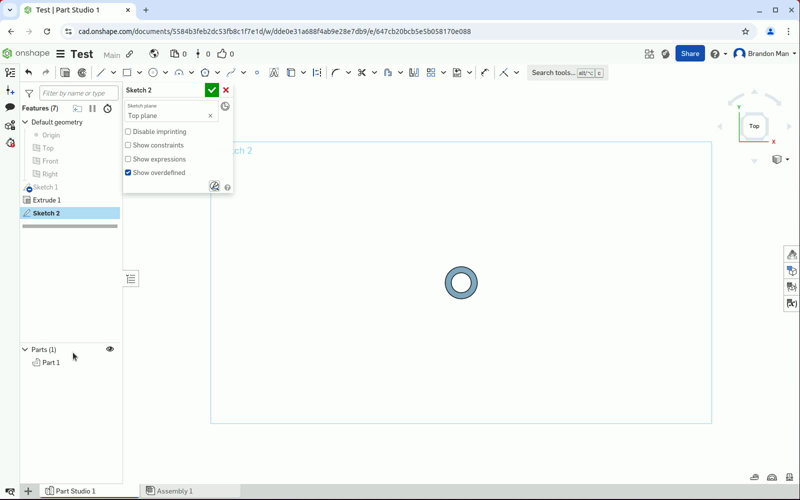
key(y)
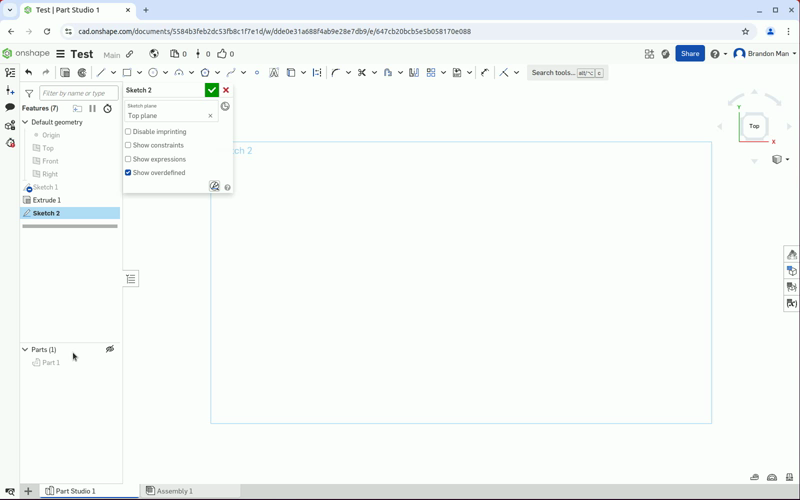
key(c)
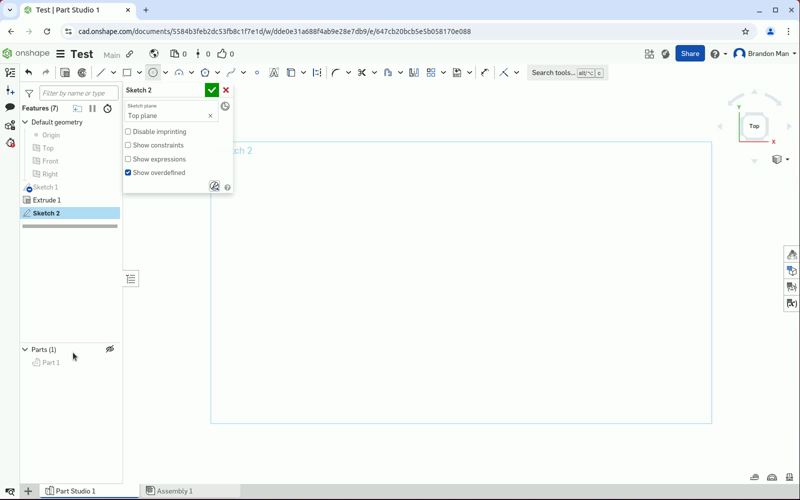
key_down(shift)
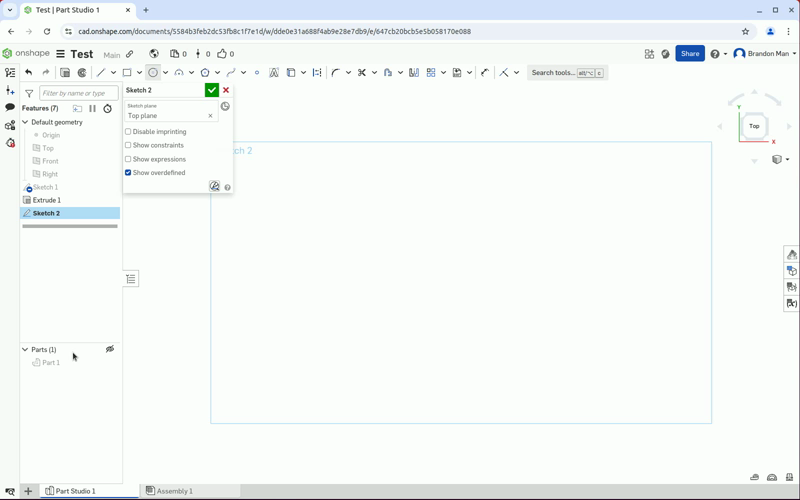
mouse_move(461, 282)
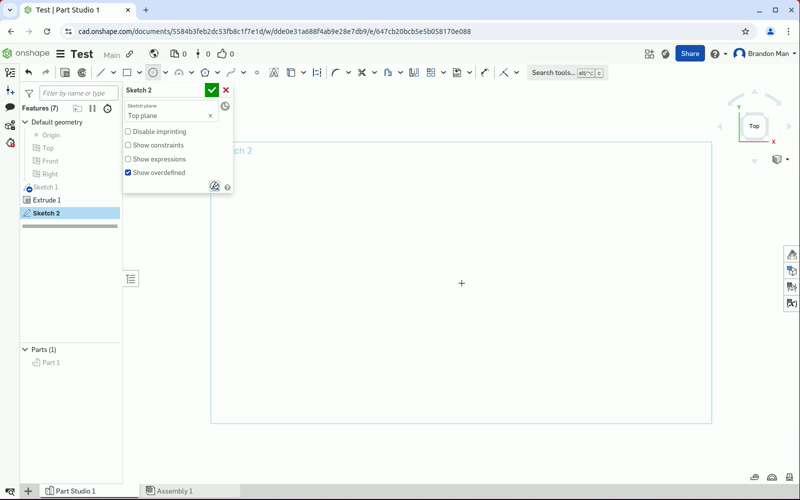
click(461, 282)
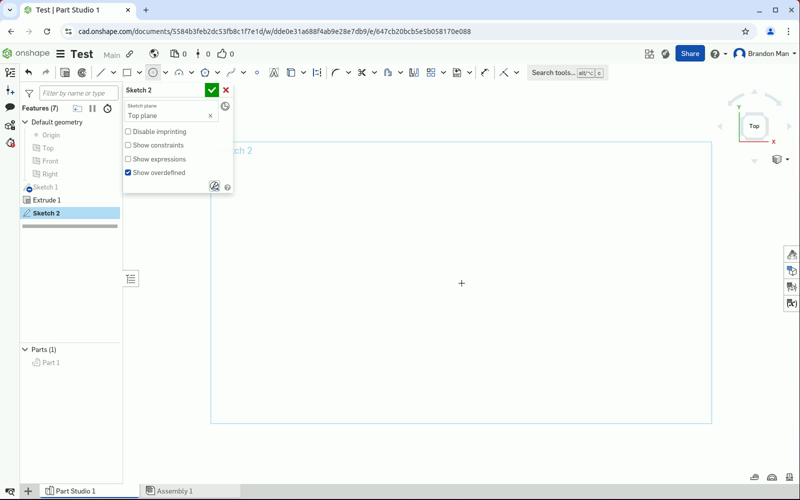
key_up(shift)
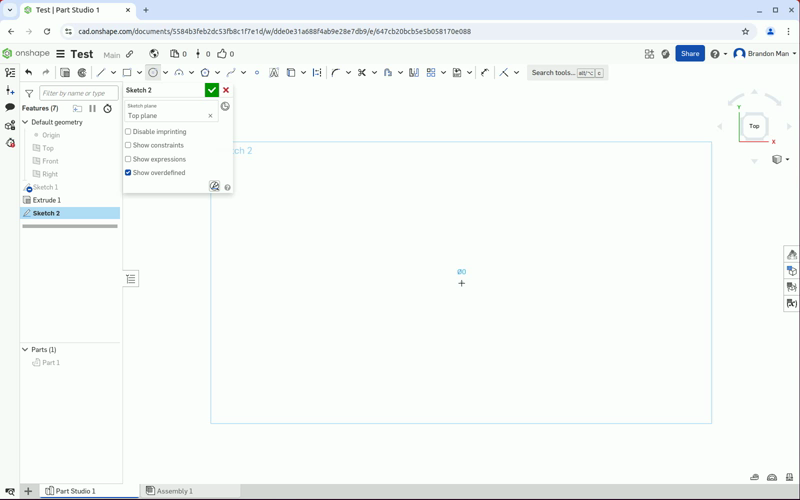
mouse_move(479, 282)
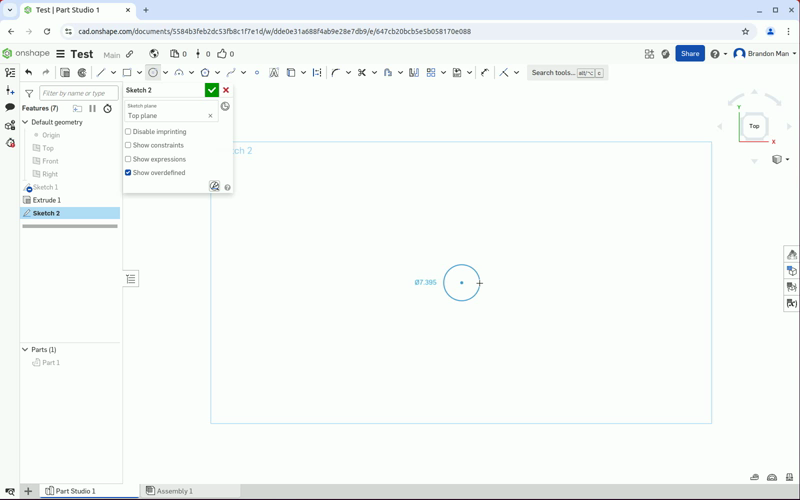
click(479, 282)
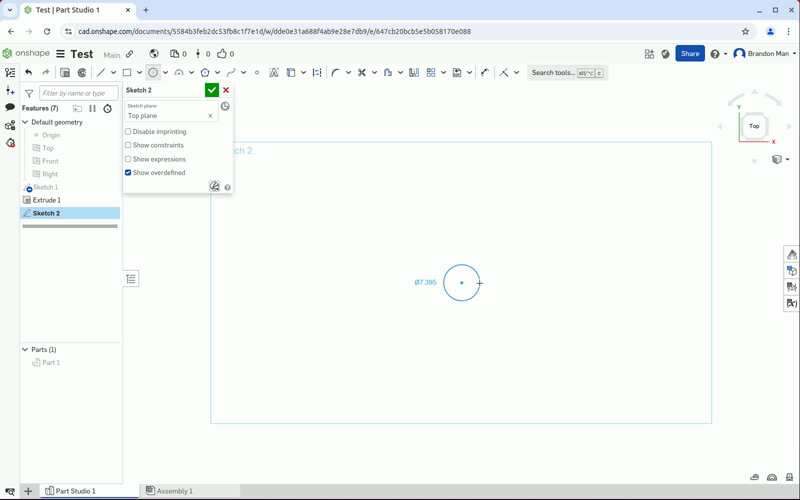
key(esc)
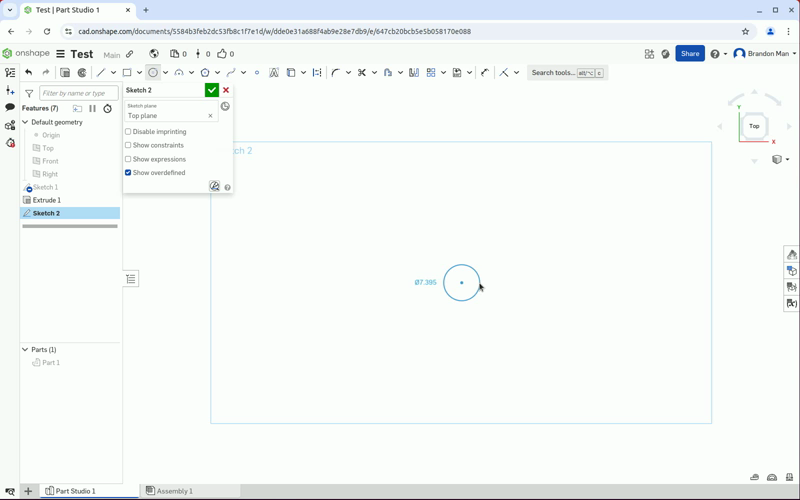
key(c)
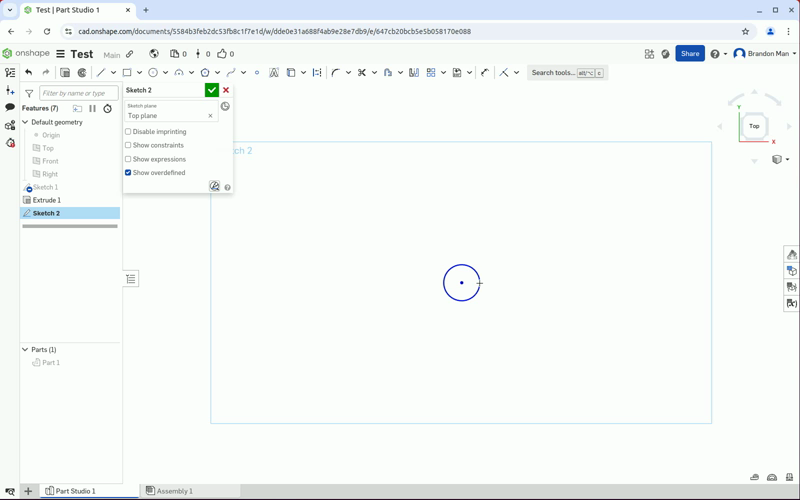
key_down(shift)
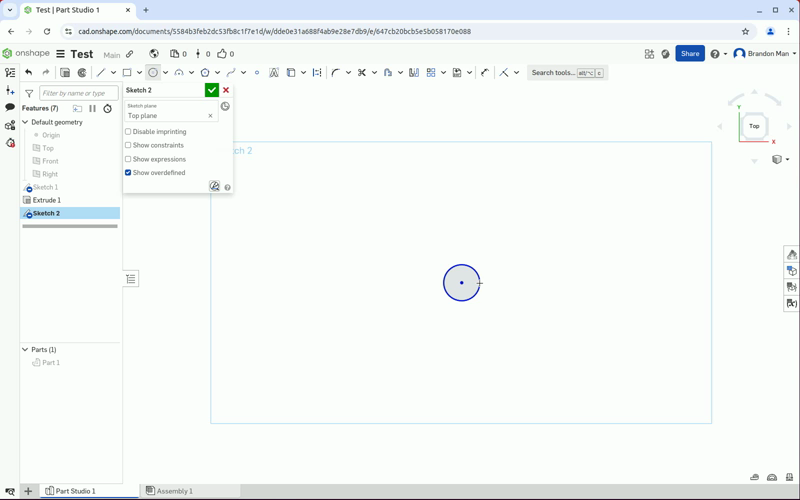
mouse_move(461, 282)
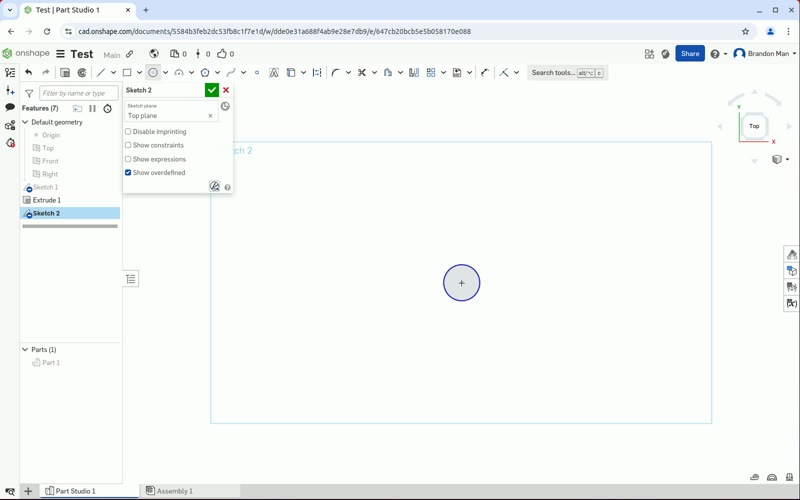
click(461, 282)
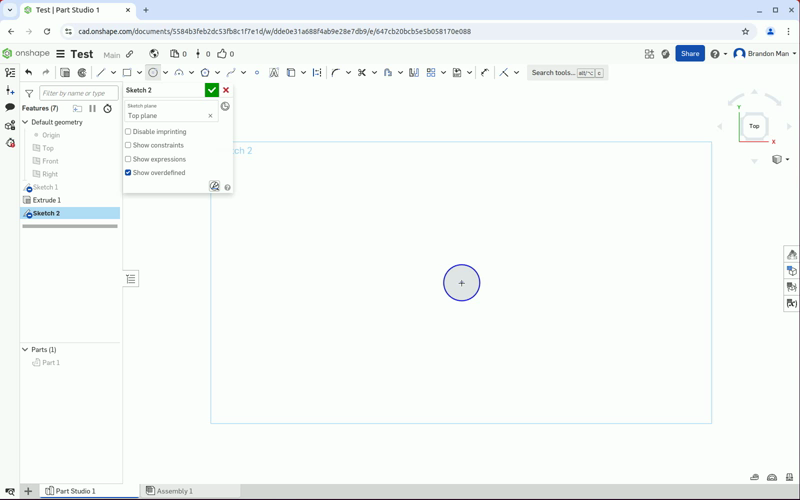
key_up(shift)
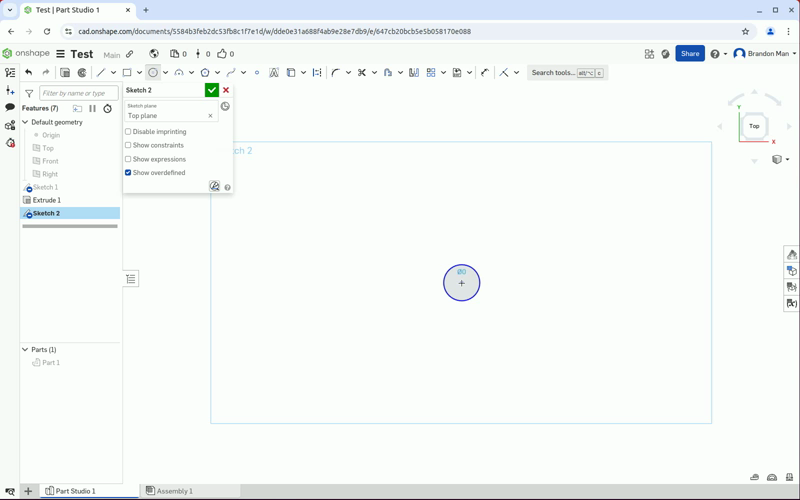
mouse_move(477, 282)
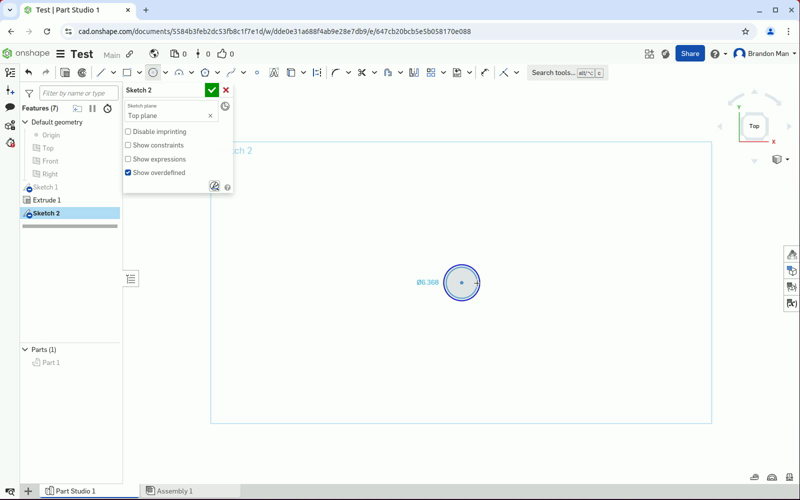
scroll(6)
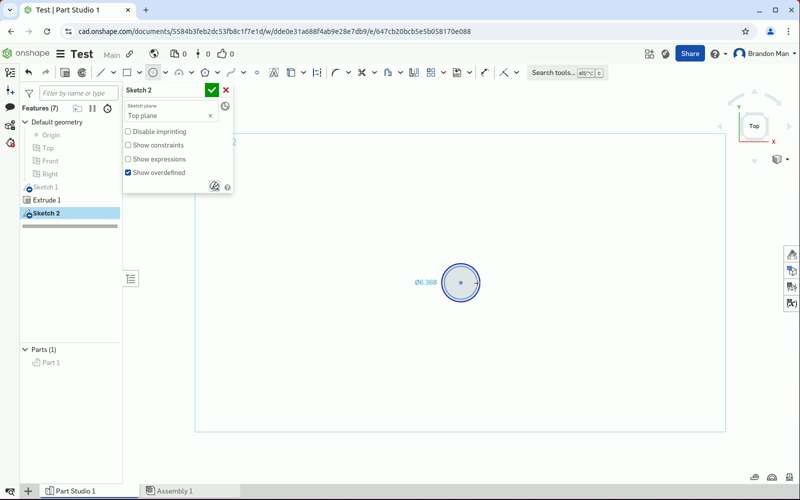
scroll(6)
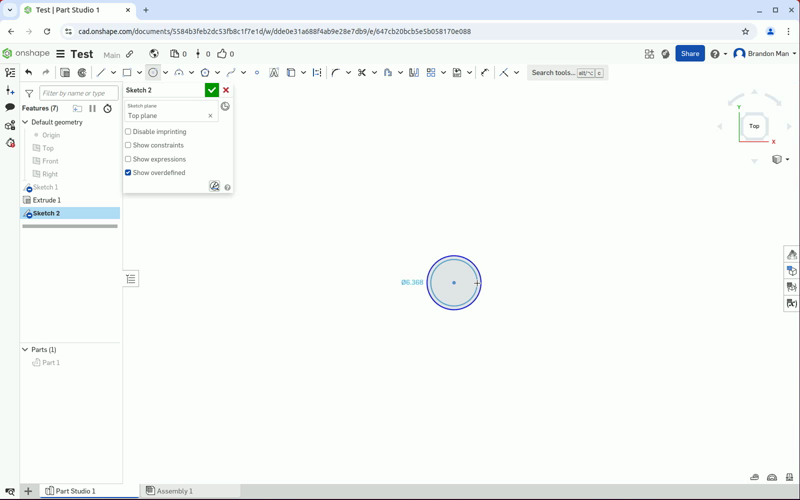
scroll(6)
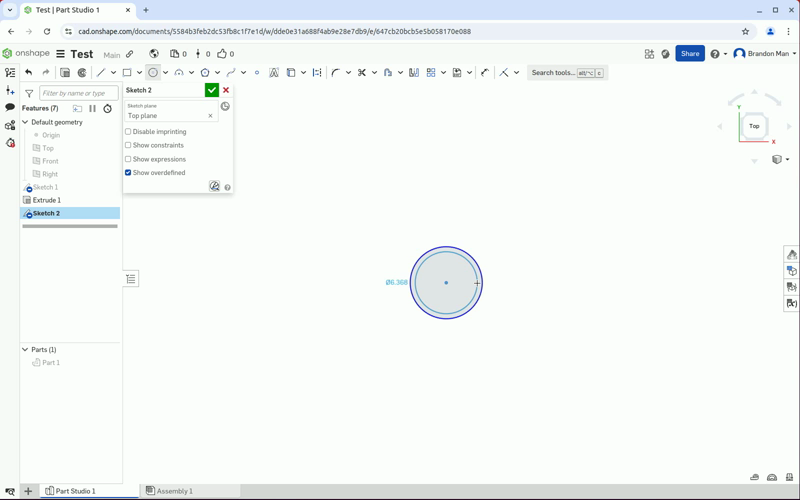
scroll(6)
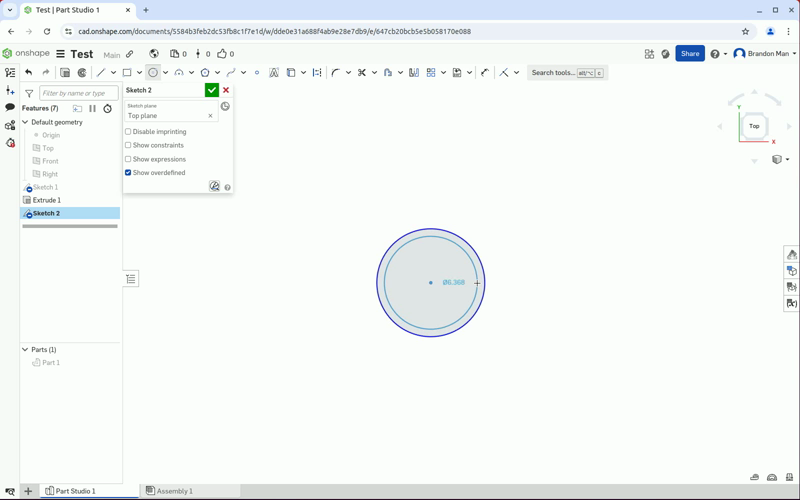
scroll(6)
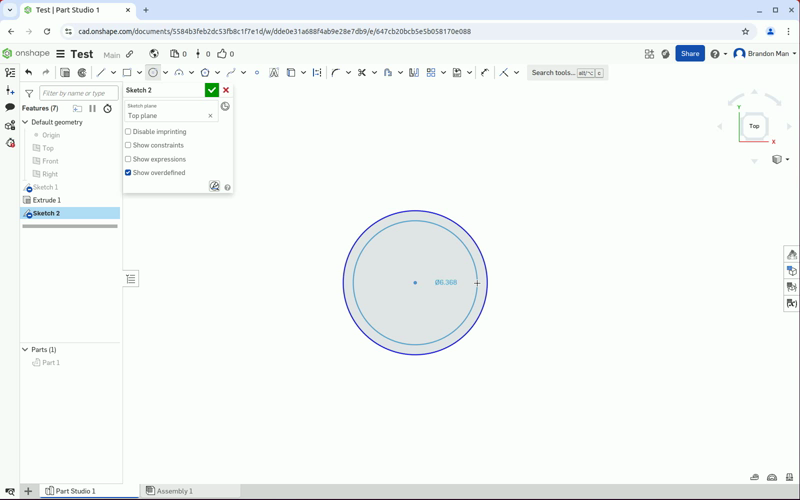
scroll(6)
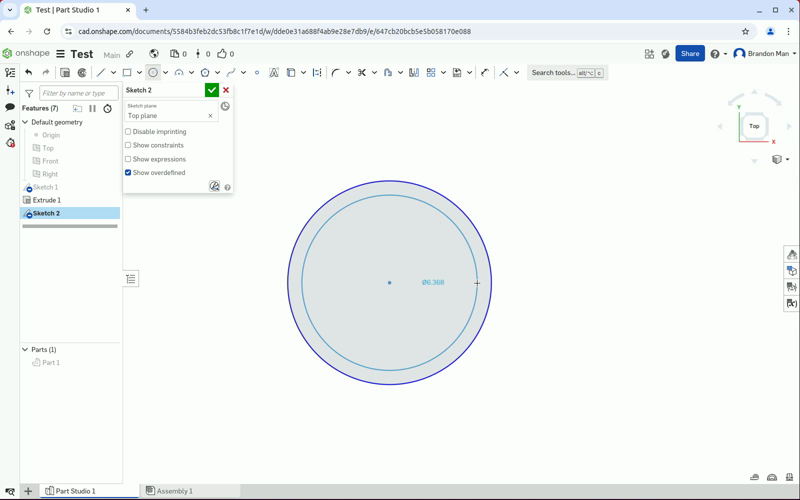
scroll(6)
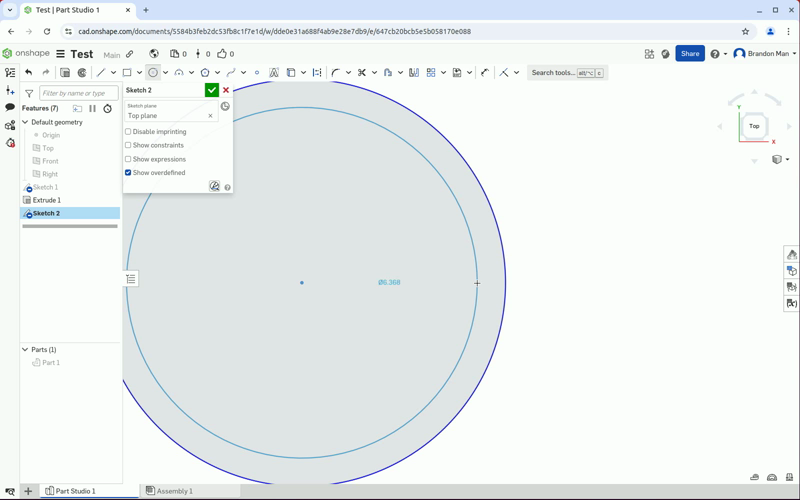
click(477, 282)
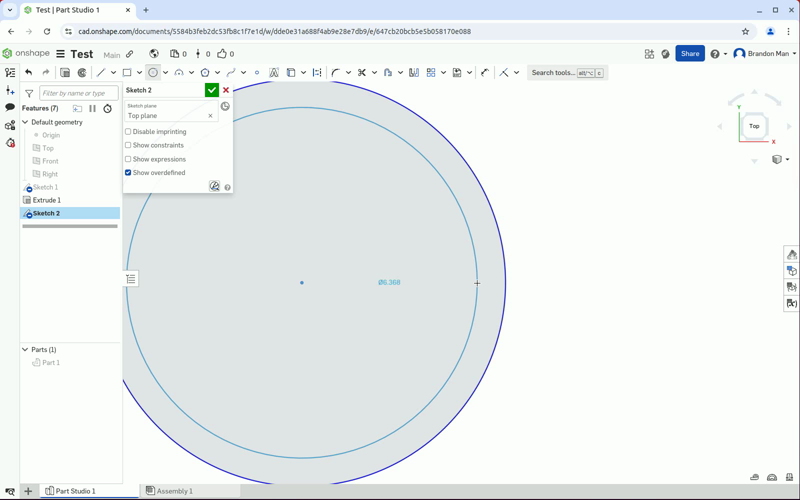
scroll(-6)
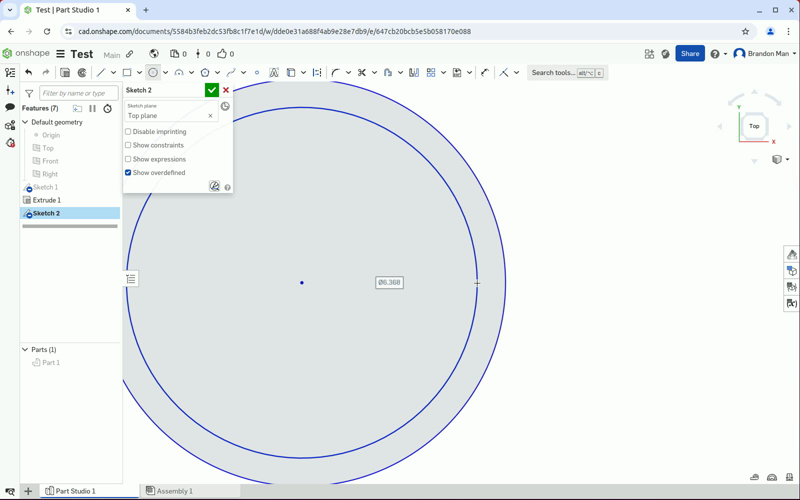
scroll(-6)
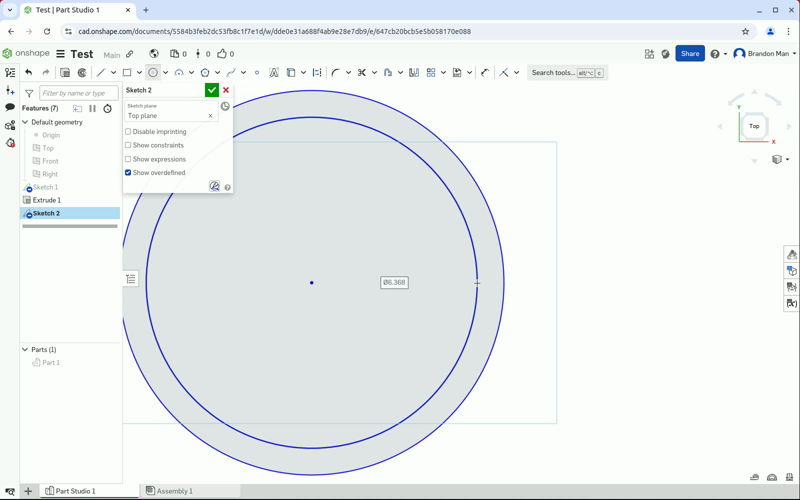
scroll(-6)
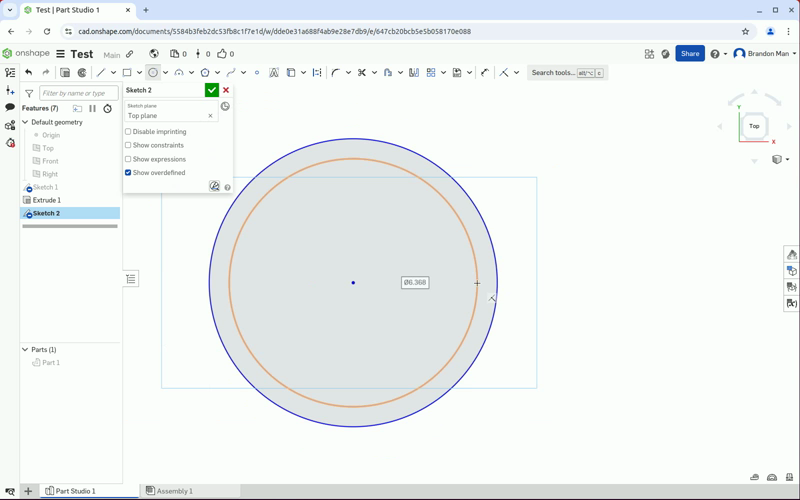
scroll(-6)
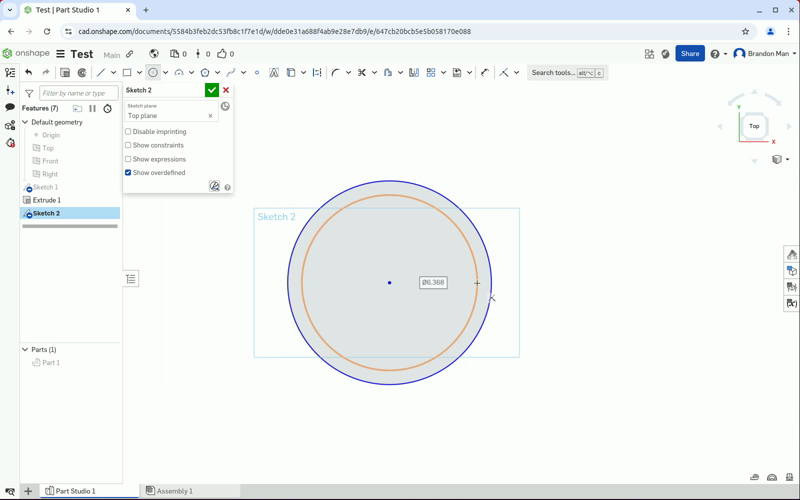
scroll(-6)
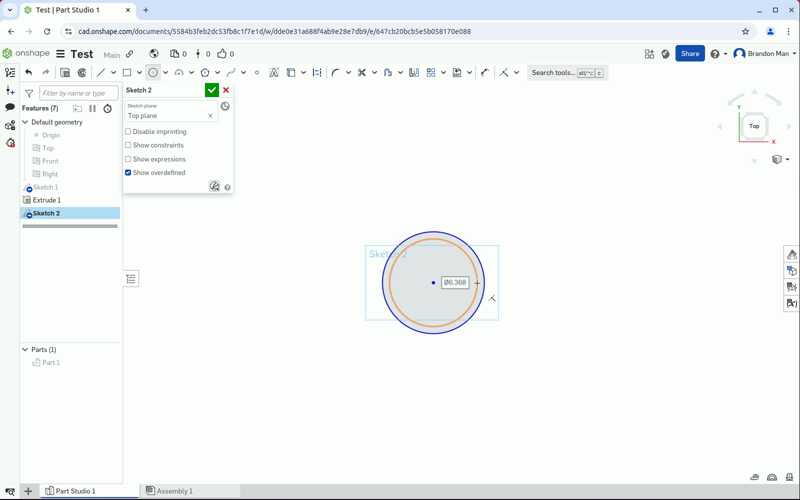
scroll(-6)
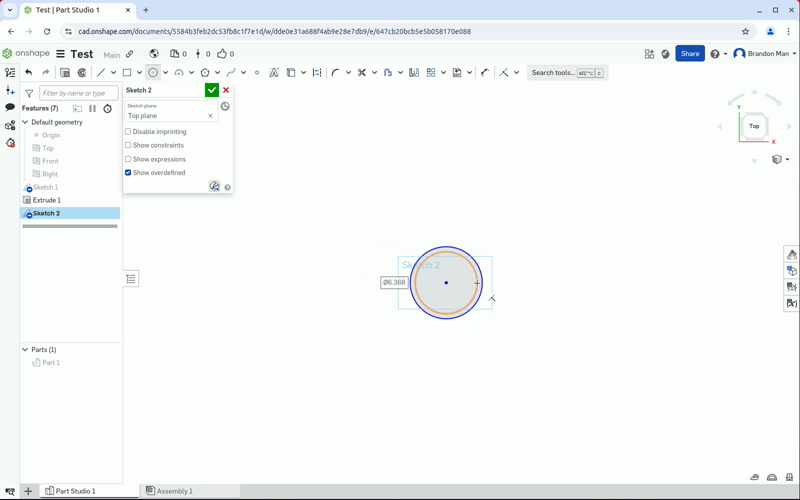
scroll(-6)
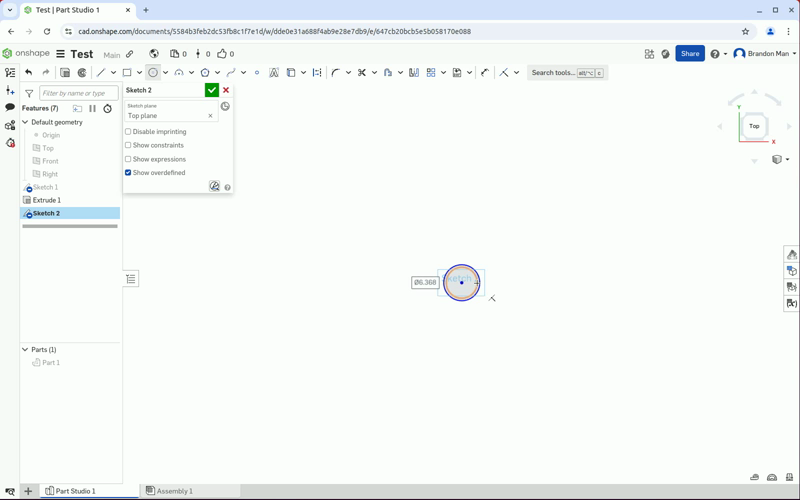
key(esc)
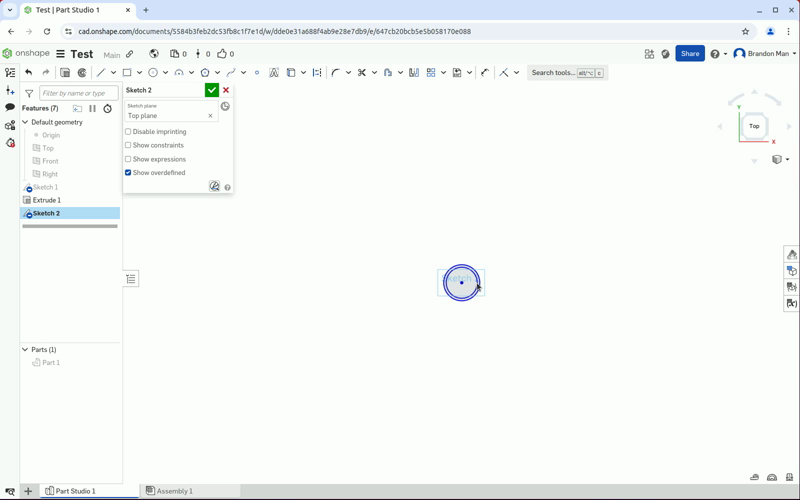
mouse_move(473, 272)
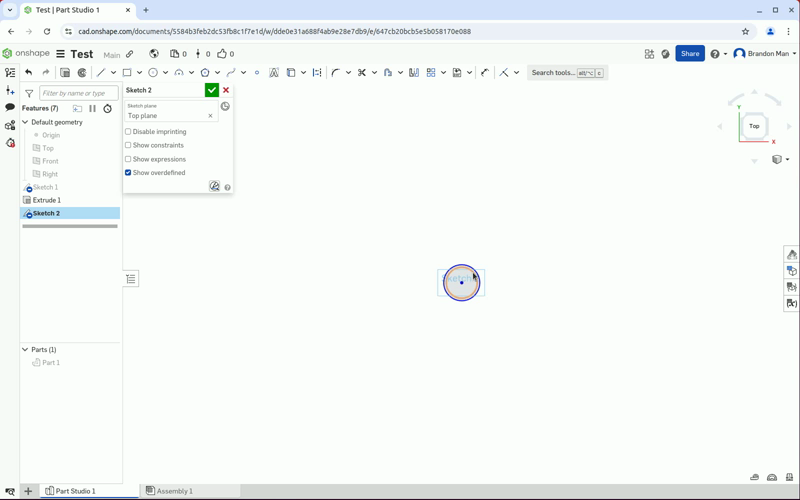
scroll(6)
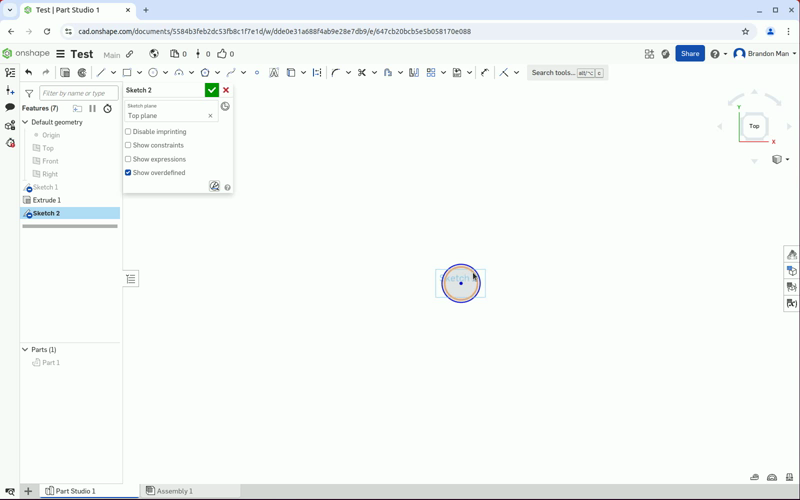
scroll(6)
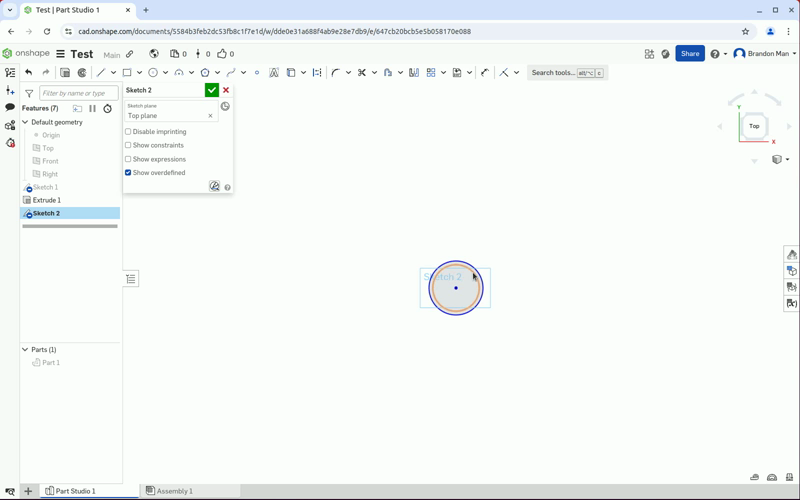
scroll(6)
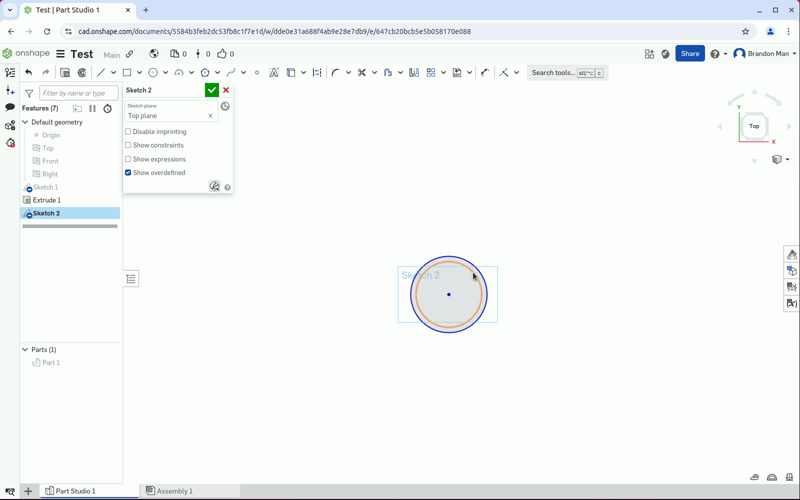
scroll(6)
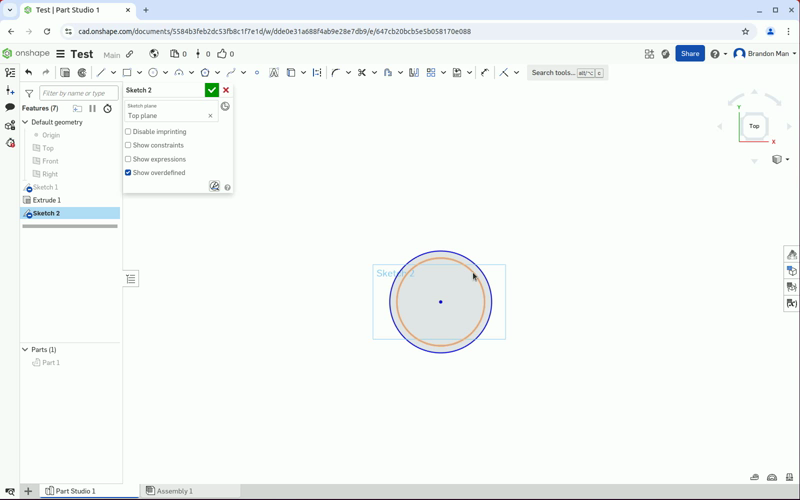
scroll(6)
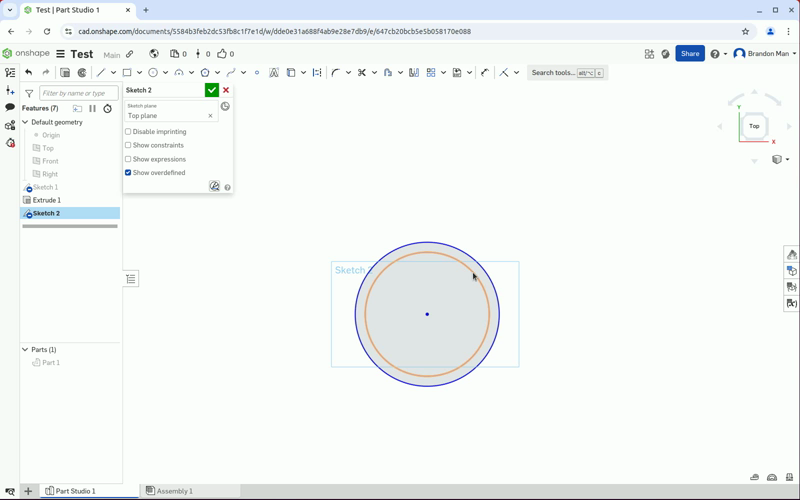
scroll(6)
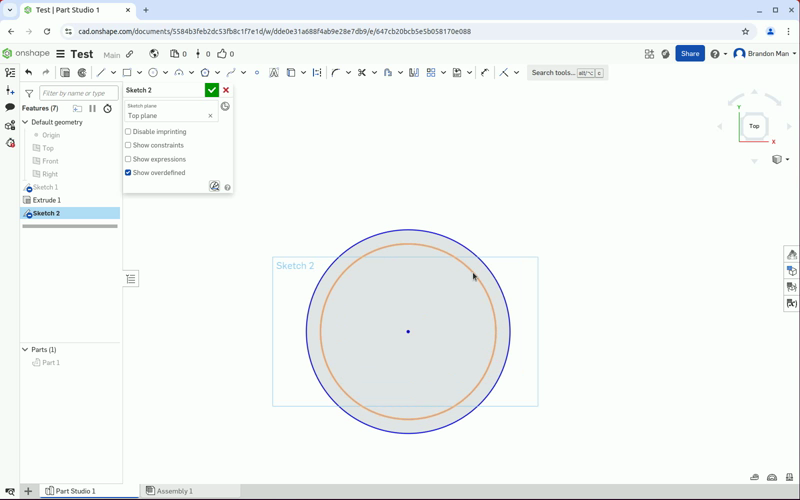
scroll(6)
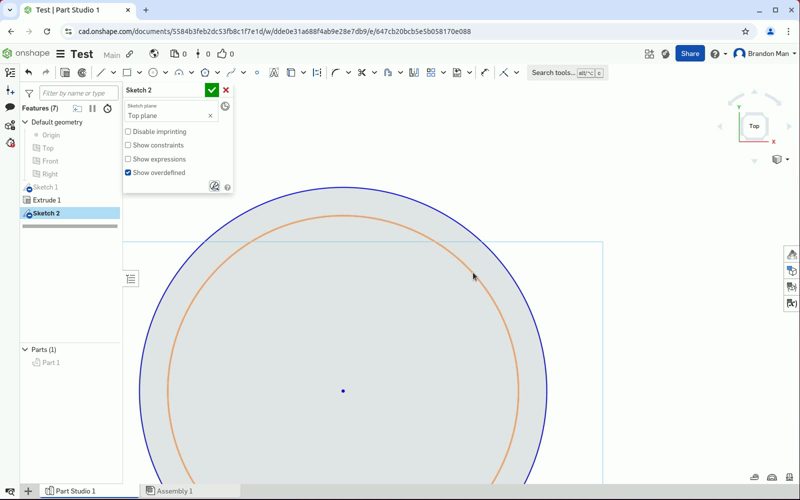
click(473, 272)
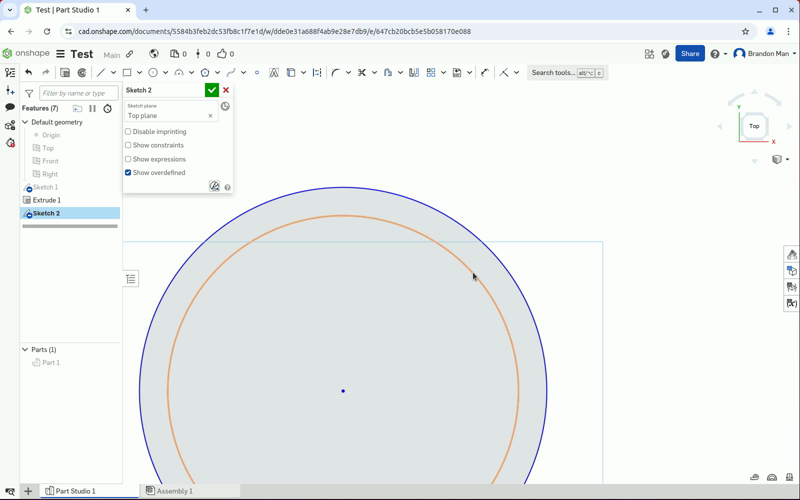
scroll(-6)
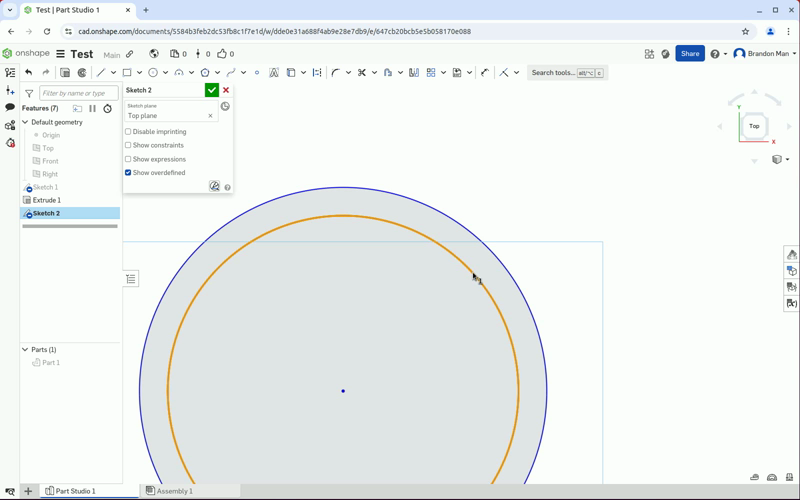
scroll(-6)
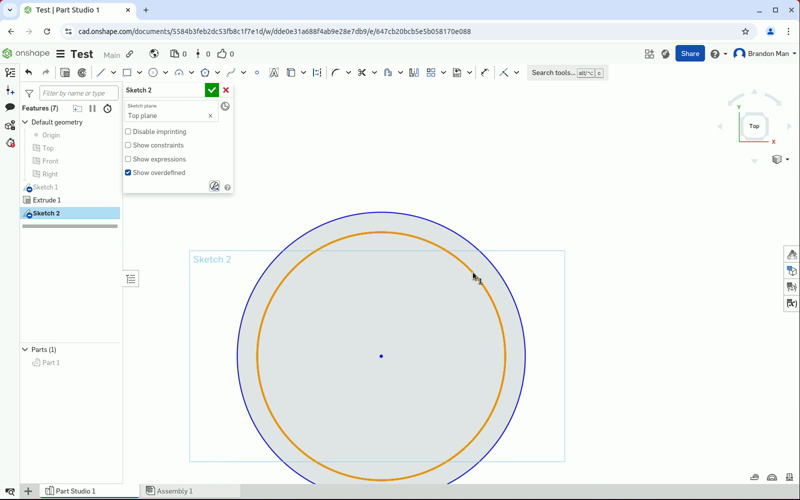
scroll(-6)
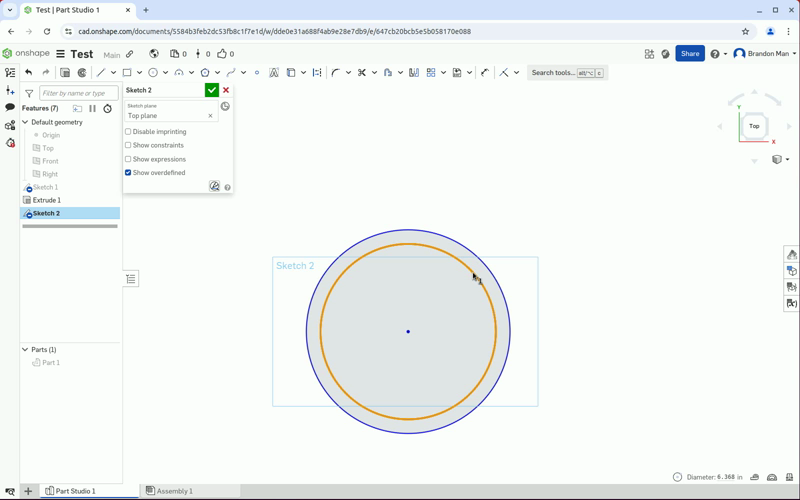
scroll(-6)
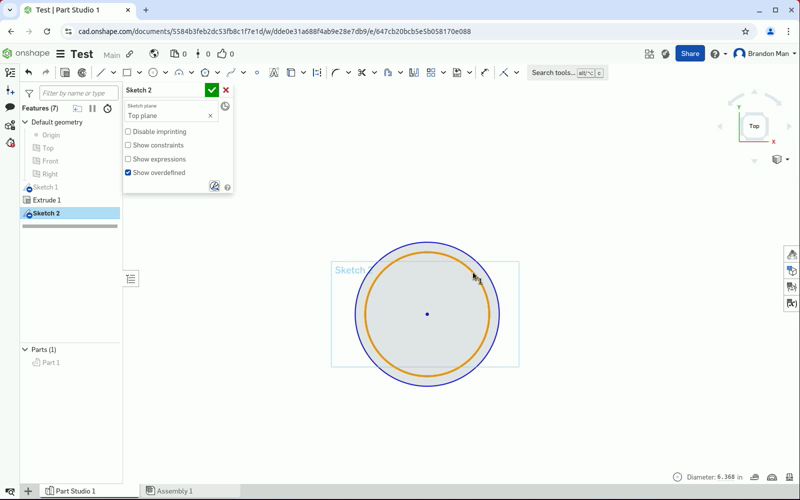
scroll(-6)
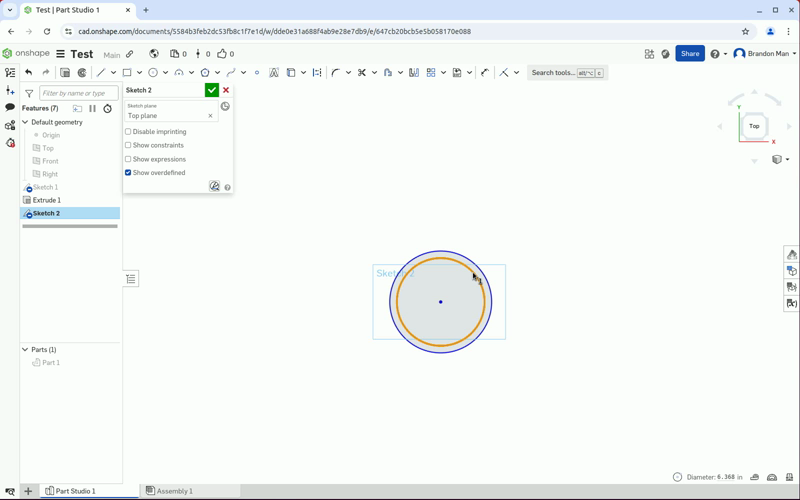
scroll(-6)
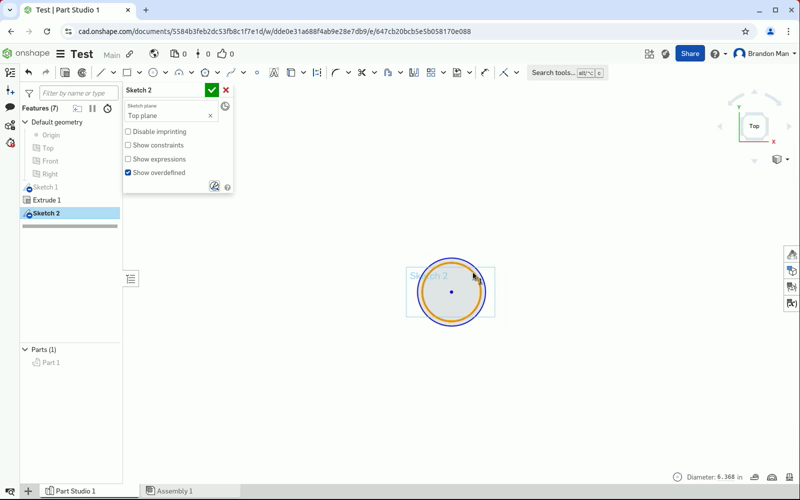
scroll(-6)
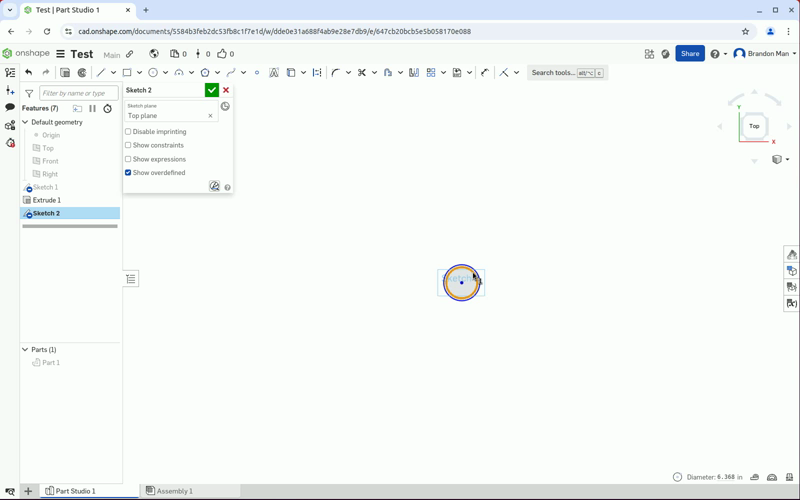
mouse_move(73, 352)
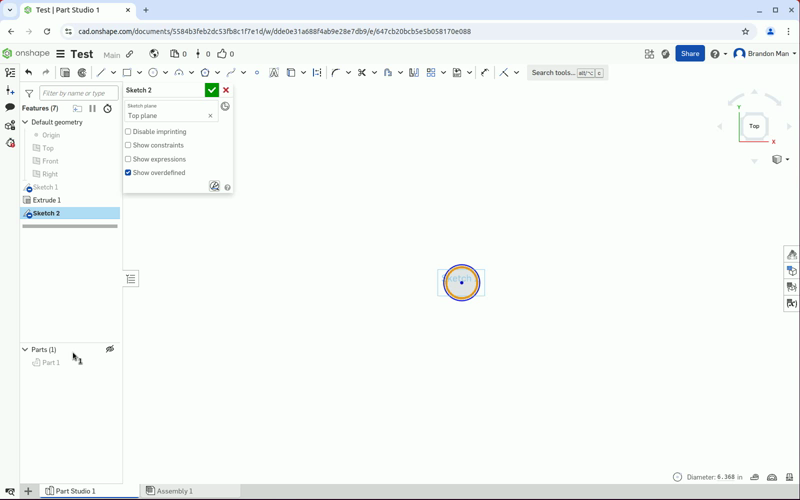
key(shift+y)
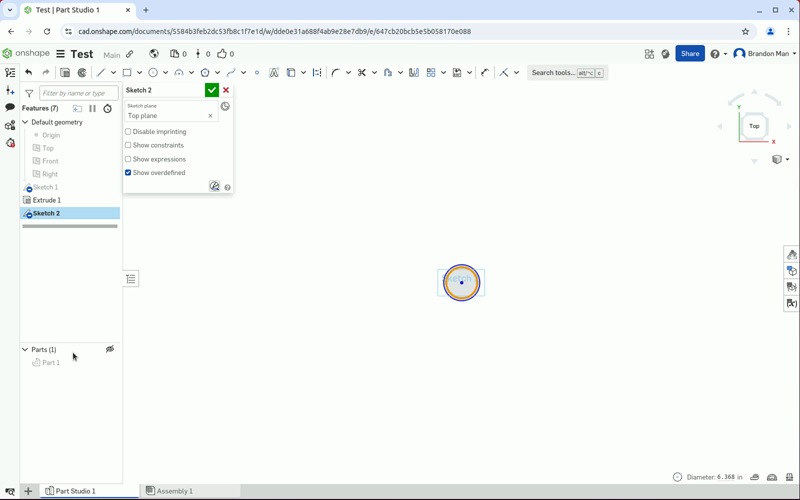
key(shift+e)
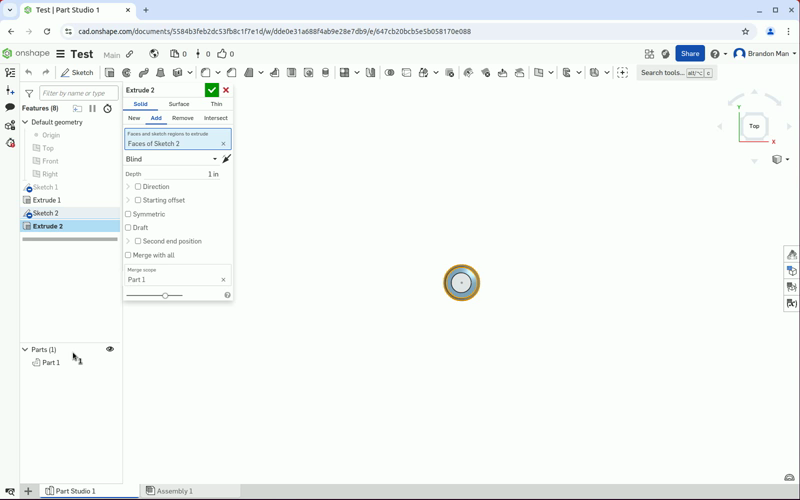
mouse_move(143, 106)
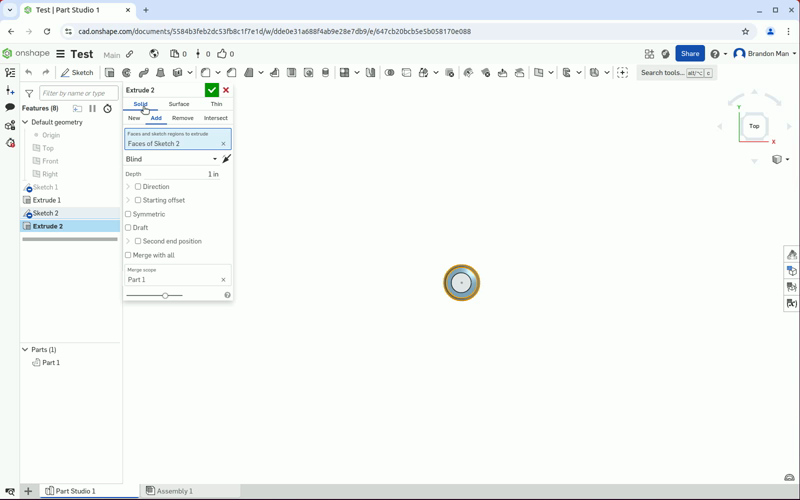
click(143, 106)
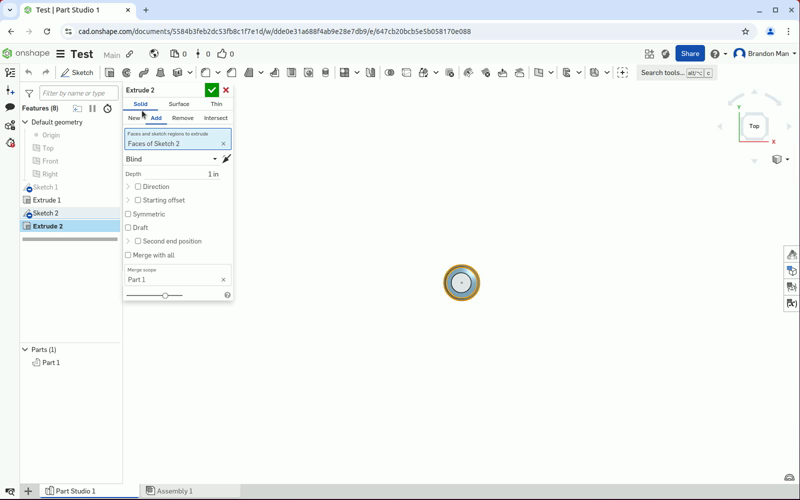
mouse_move(137, 120)
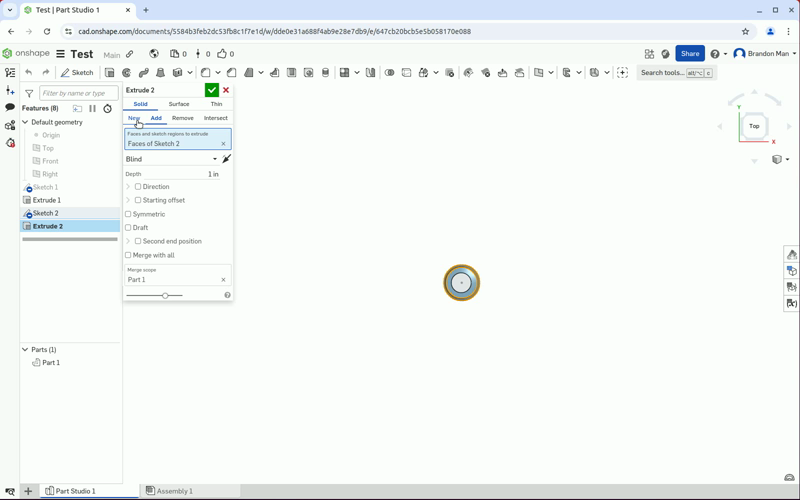
click(137, 120)
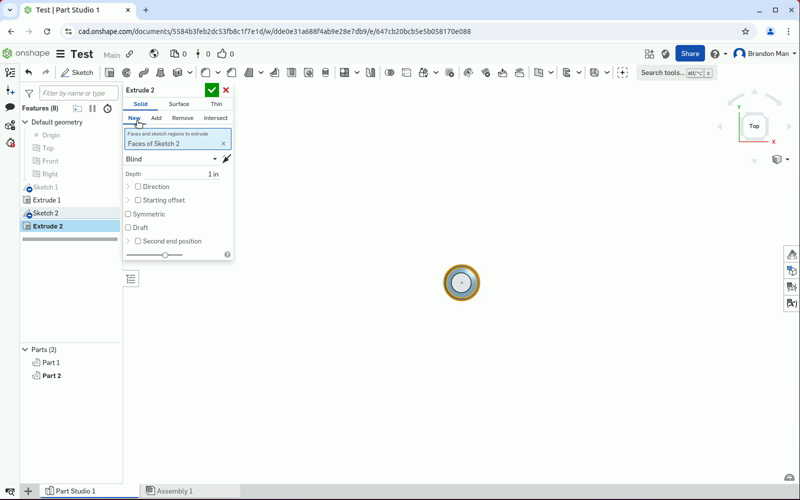
key(tab, 4)
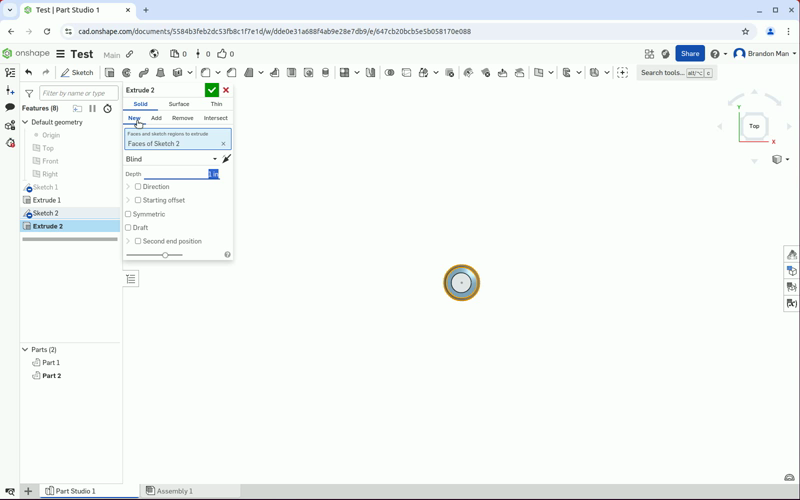
text(12.276)
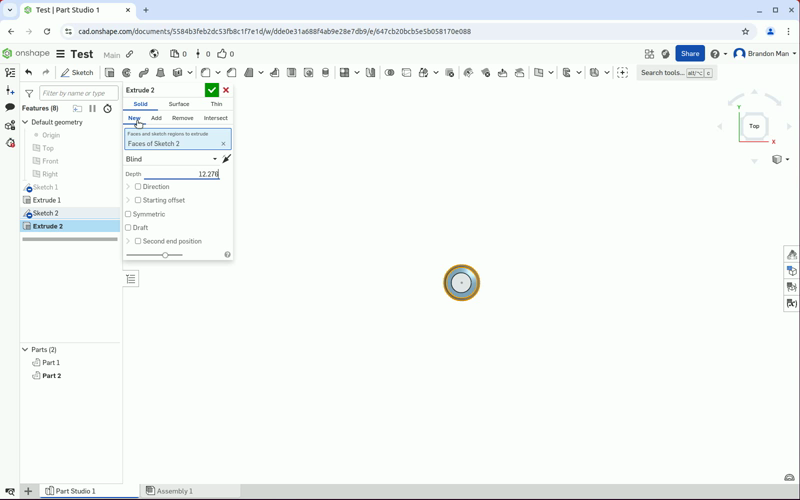
key(enter)
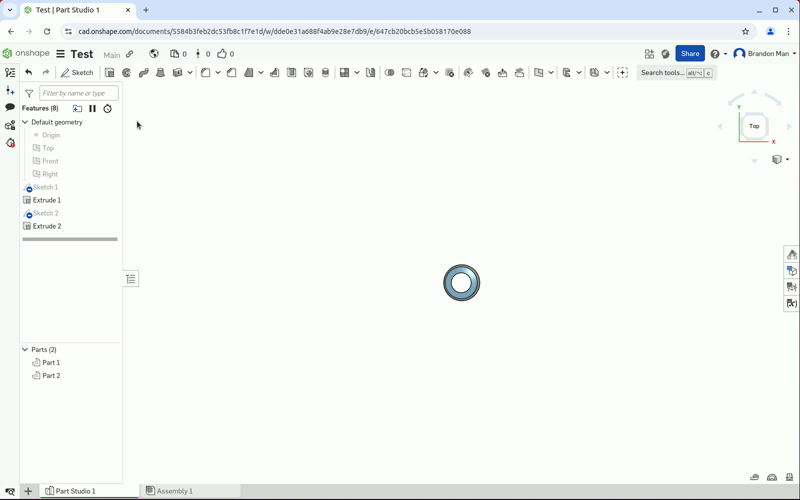
key(shift+h)
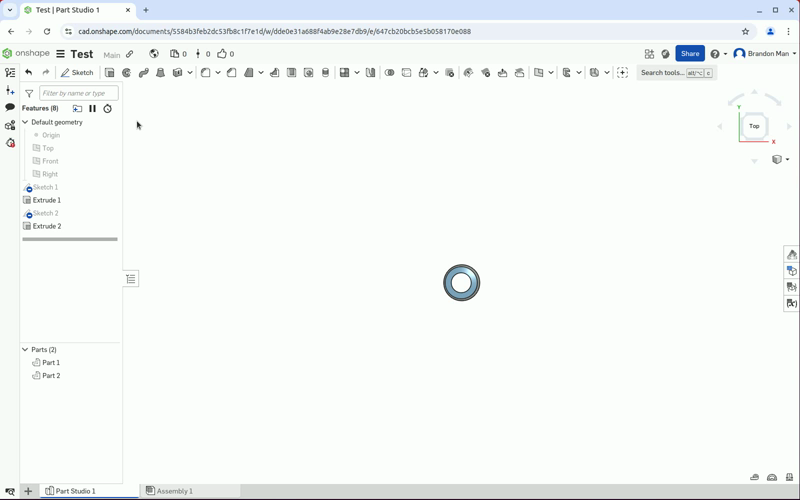
key(shift+h)
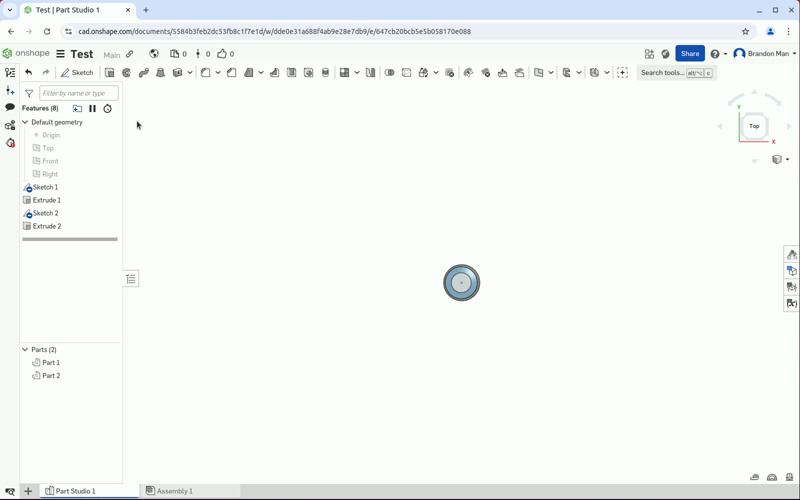
key(shift+7)
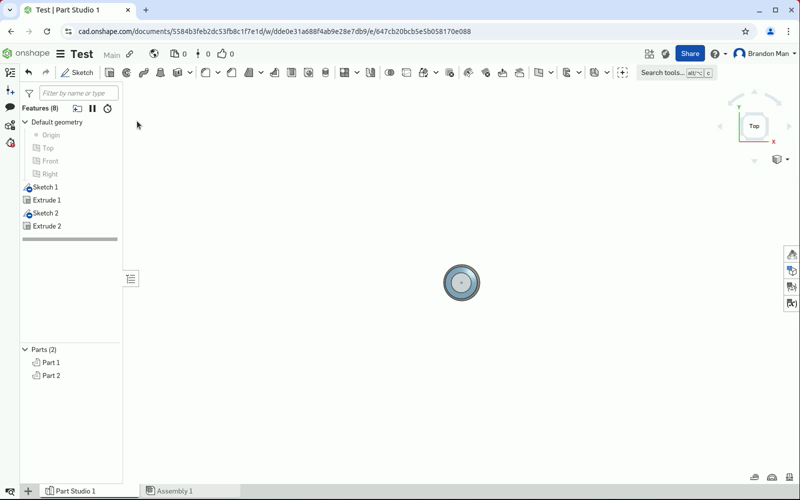
key(up, 3)
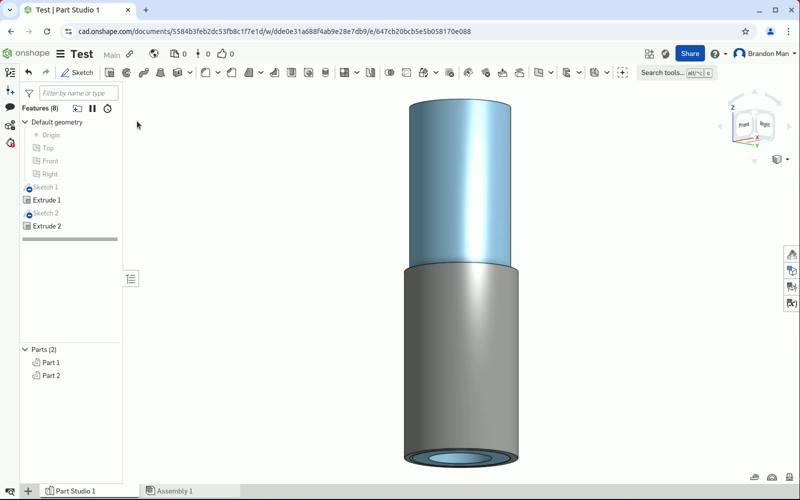
key(left, 3)
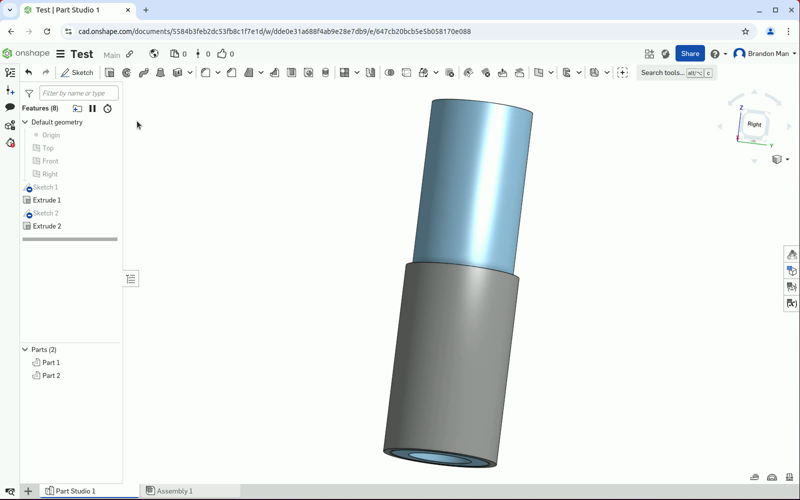
key(right, 3)
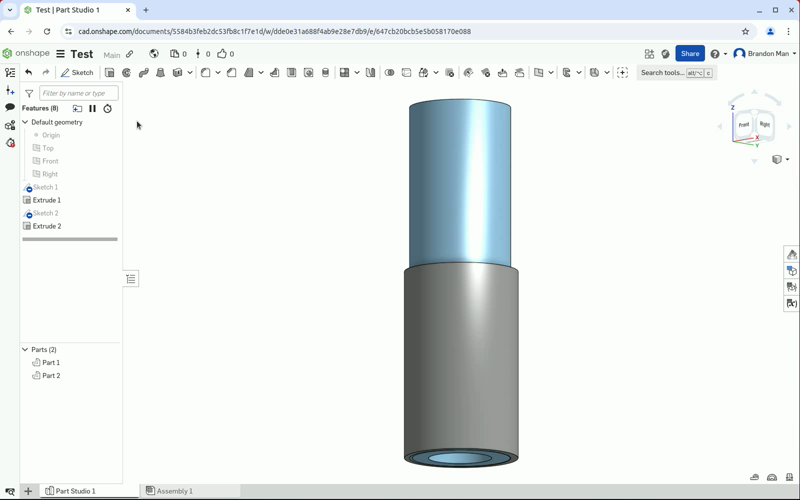
key(down, 3)
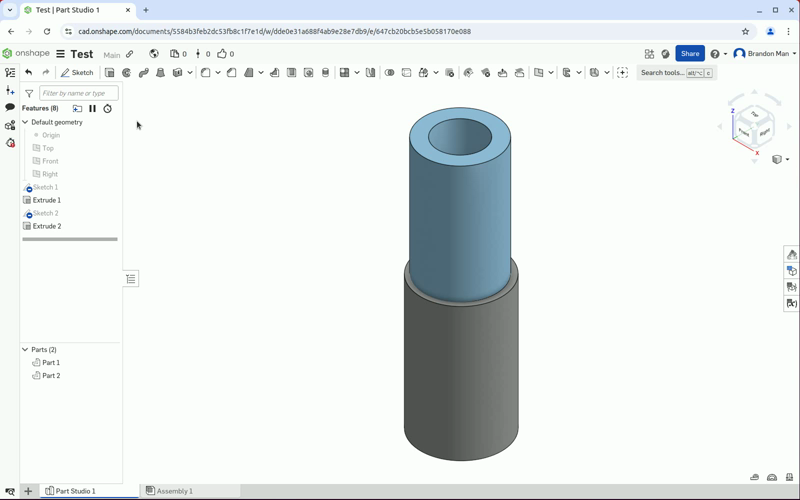
mouse_move(73, 189)
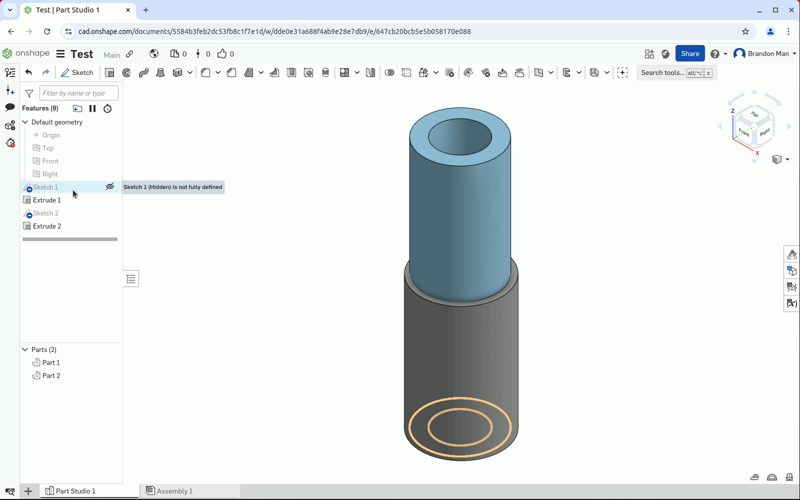
click(73, 189)